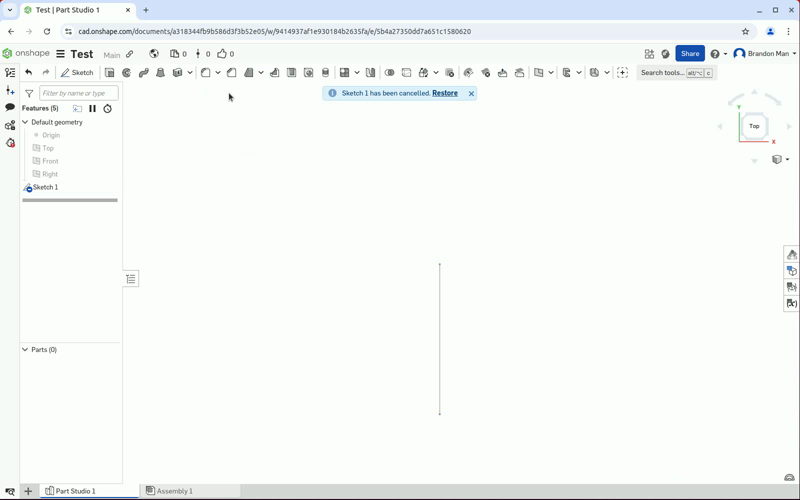
key(shift+h)
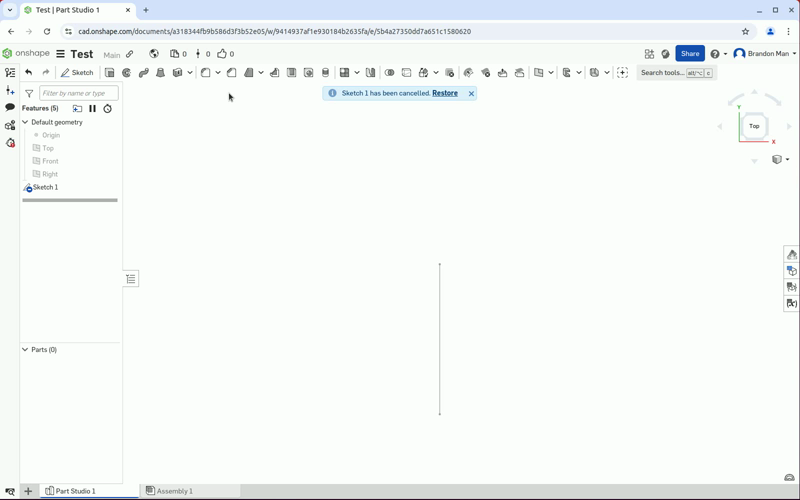
key(shift+s)
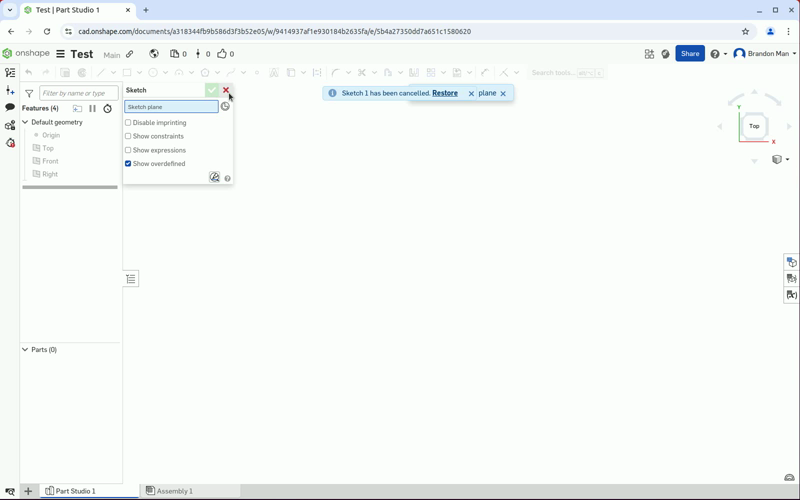
mouse_move(73, 150)
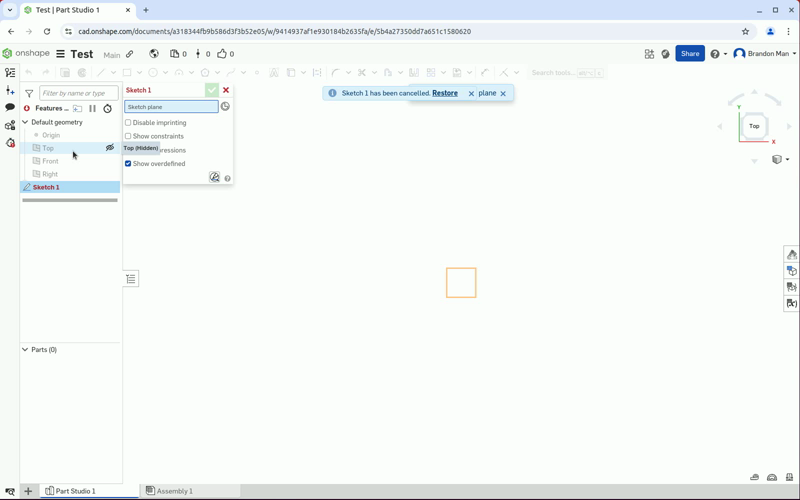
click(73, 150)
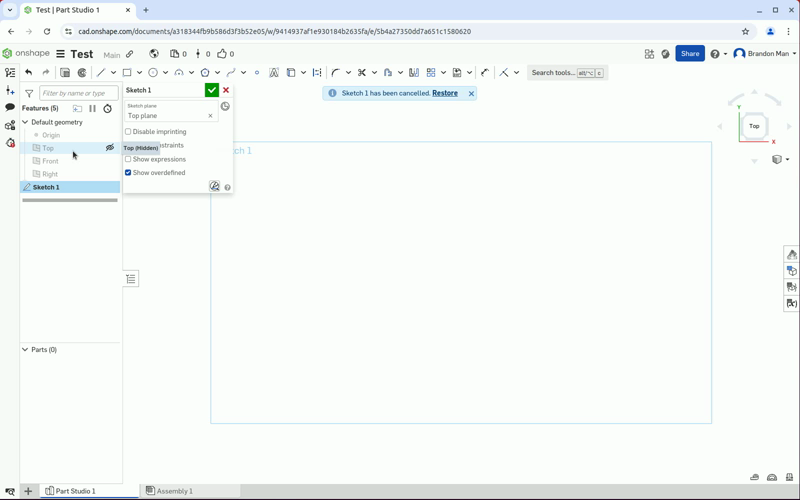
mouse_move(73, 352)
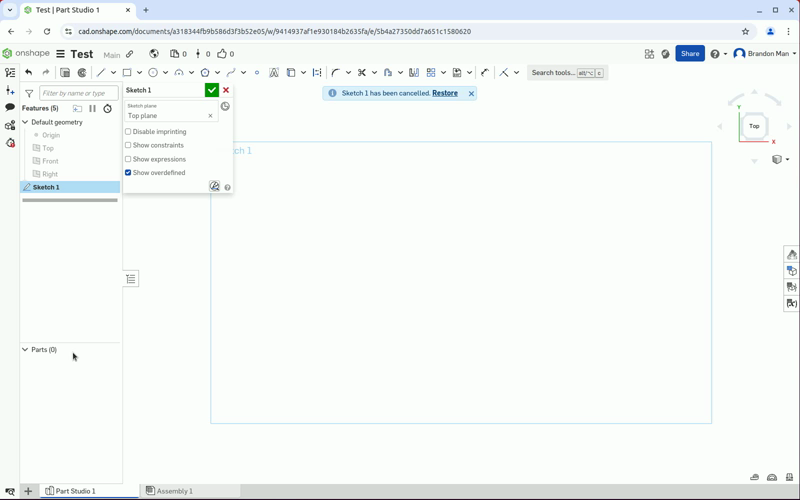
key(y)
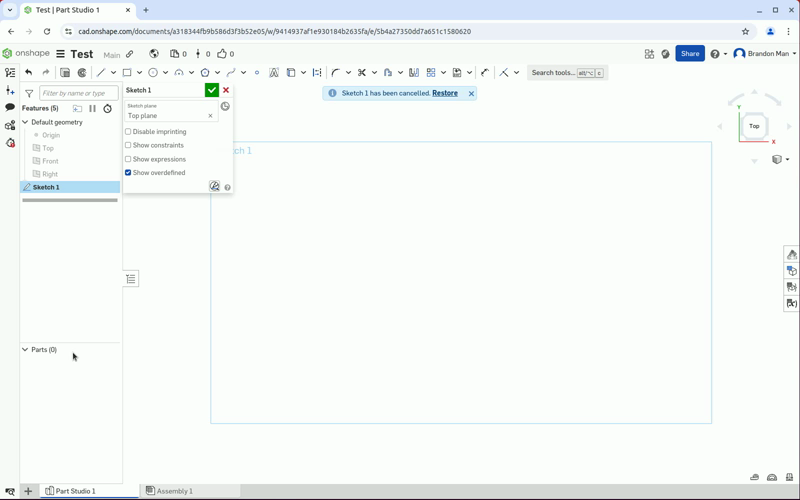
key(l)
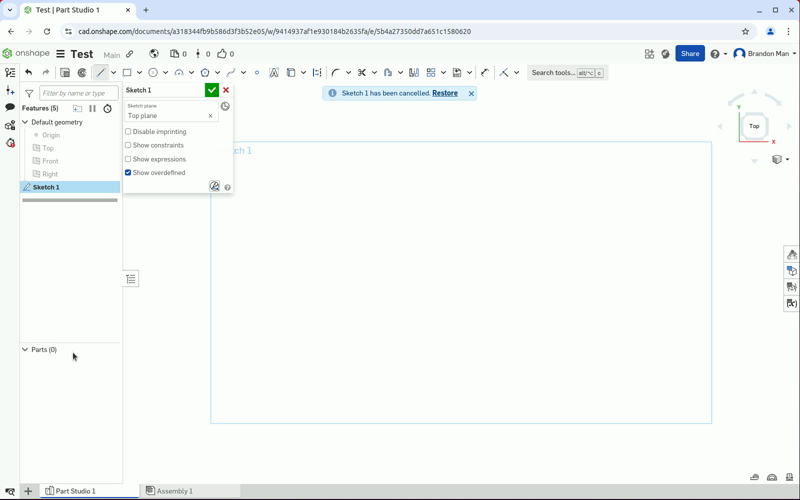
key_down(shift)
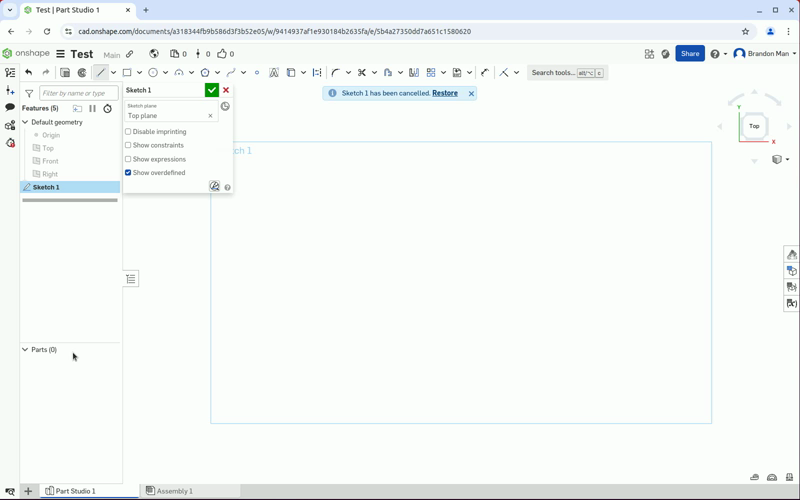
mouse_move(372, 270)
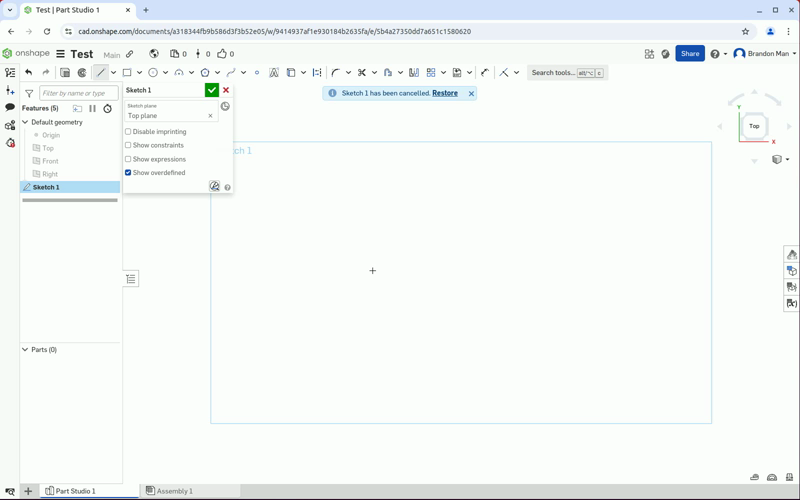
click(372, 270)
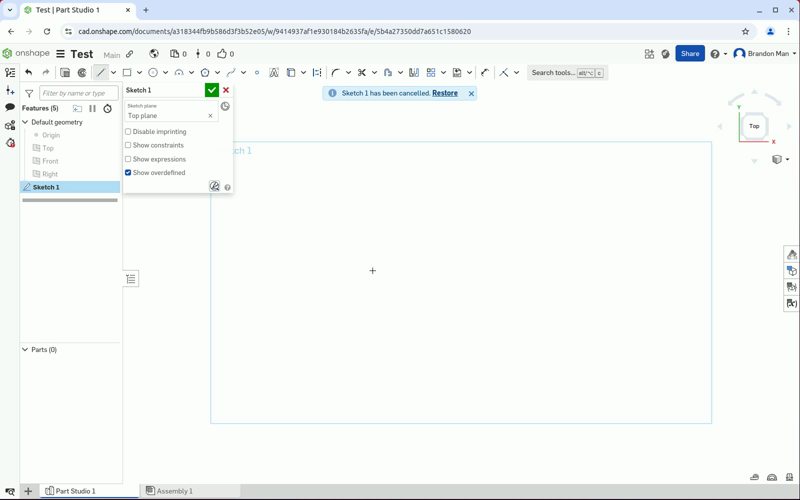
key_up(shift)
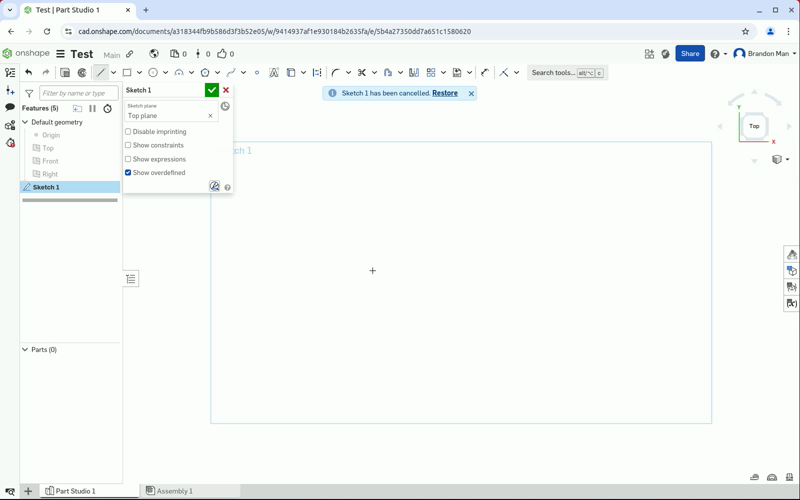
key_down(shift)
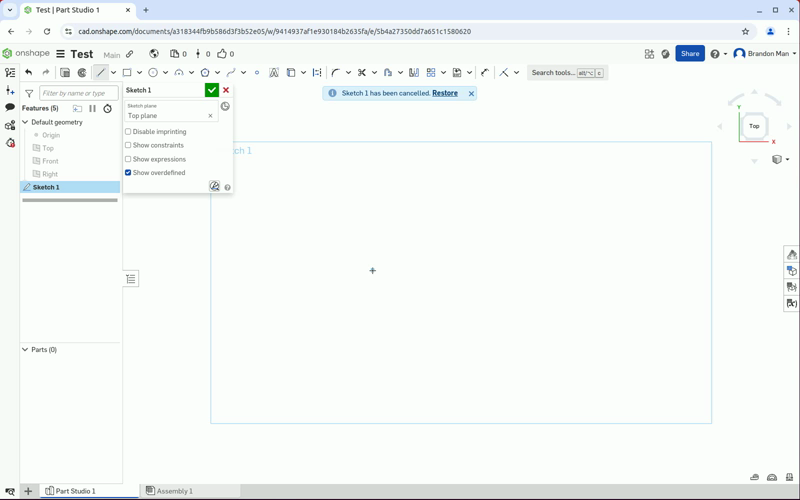
mouse_move(546, 270)
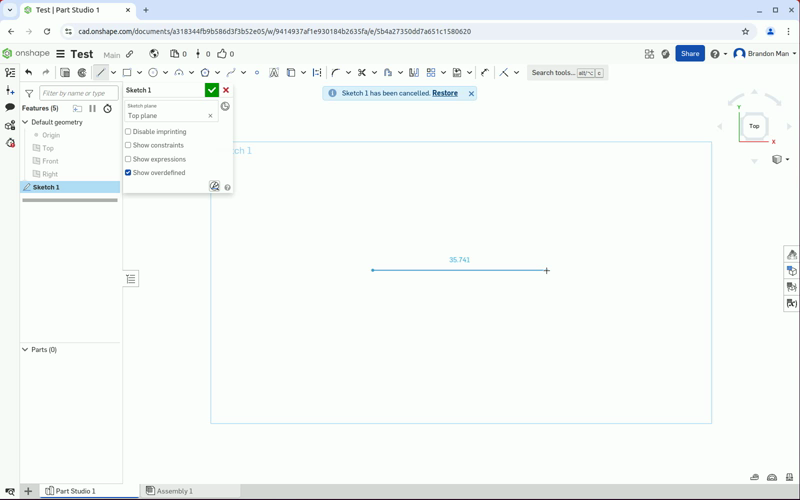
click(546, 270)
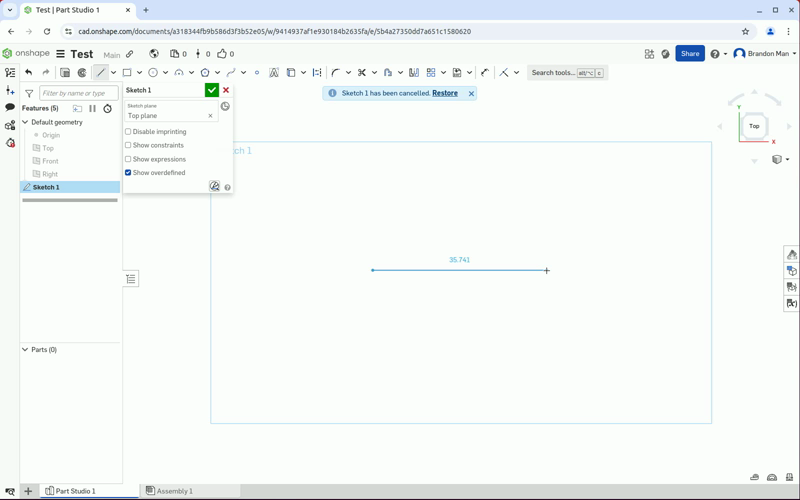
key_up(shift)
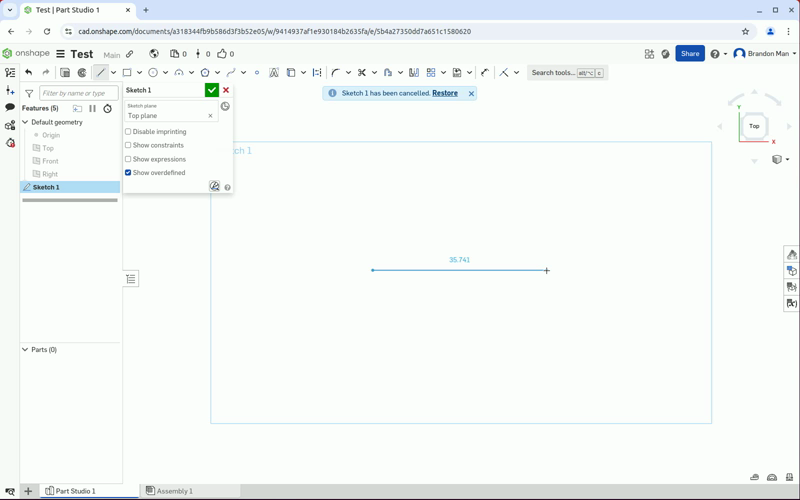
key_down(shift)
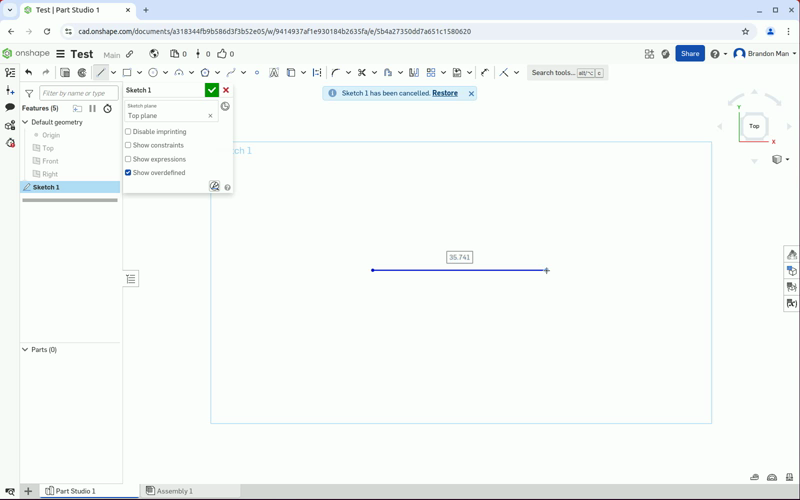
mouse_move(576, 270)
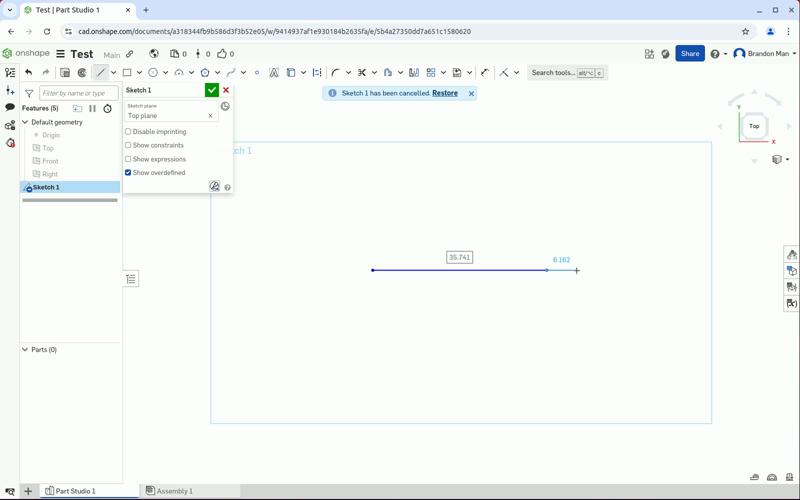
mouse_move(546, 264)
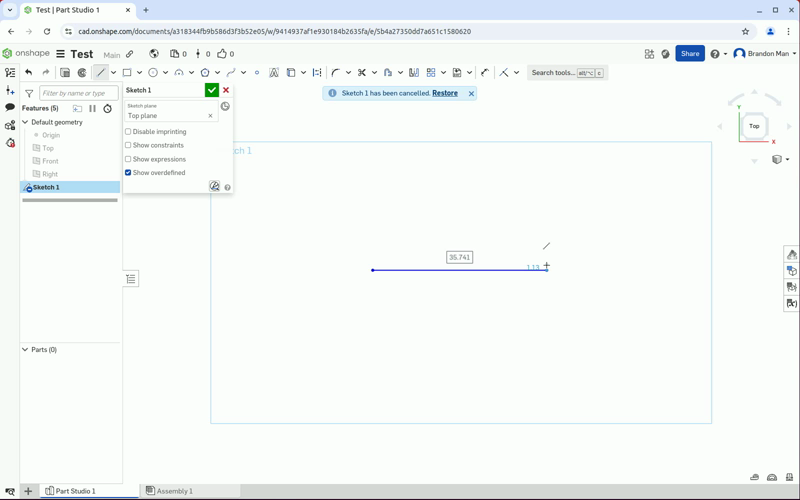
scroll(6)
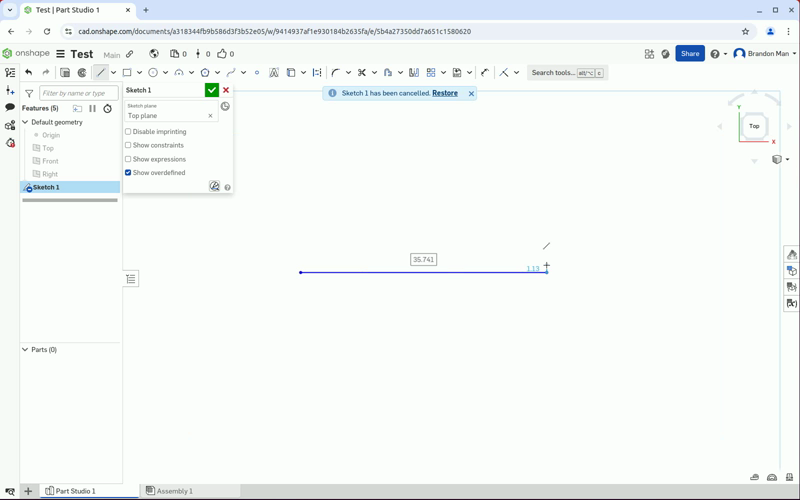
scroll(6)
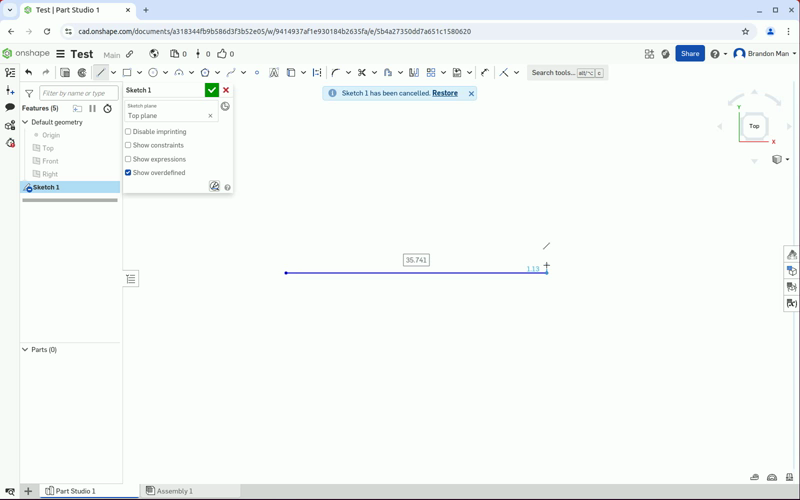
scroll(6)
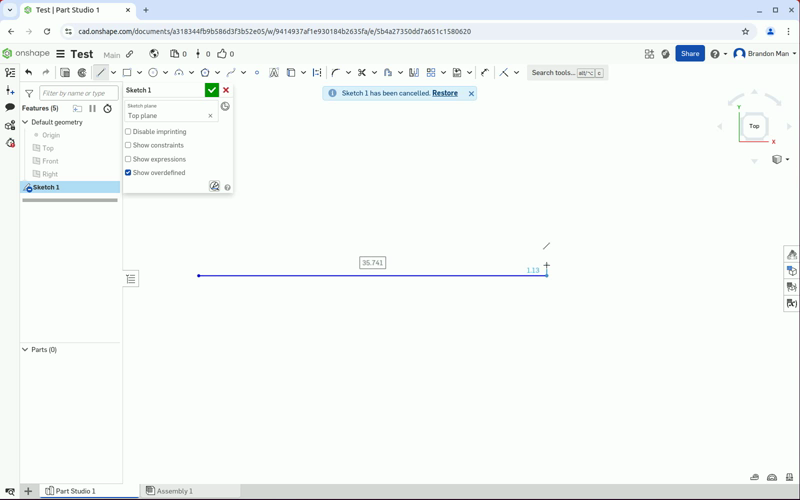
scroll(6)
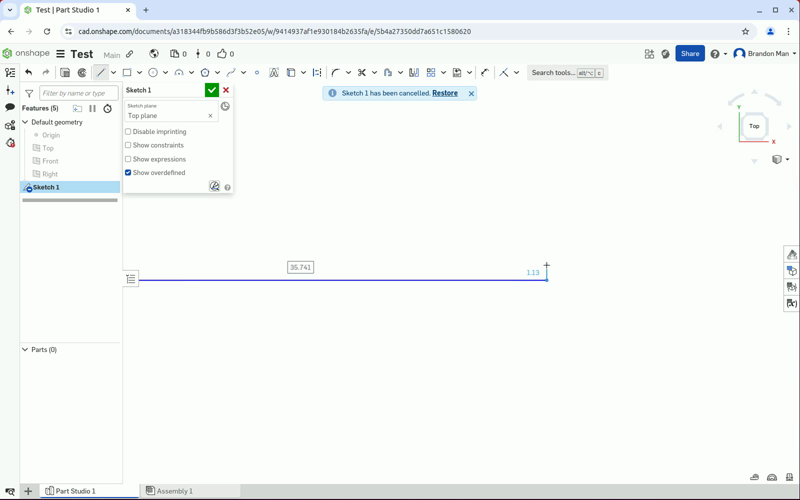
scroll(6)
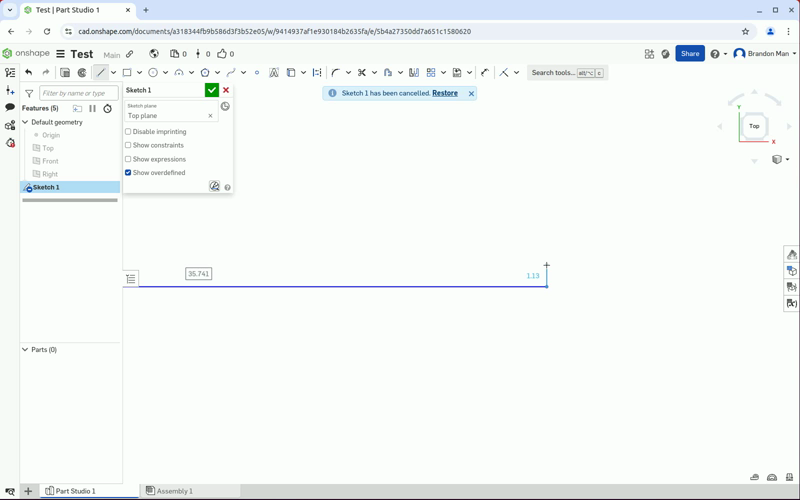
scroll(6)
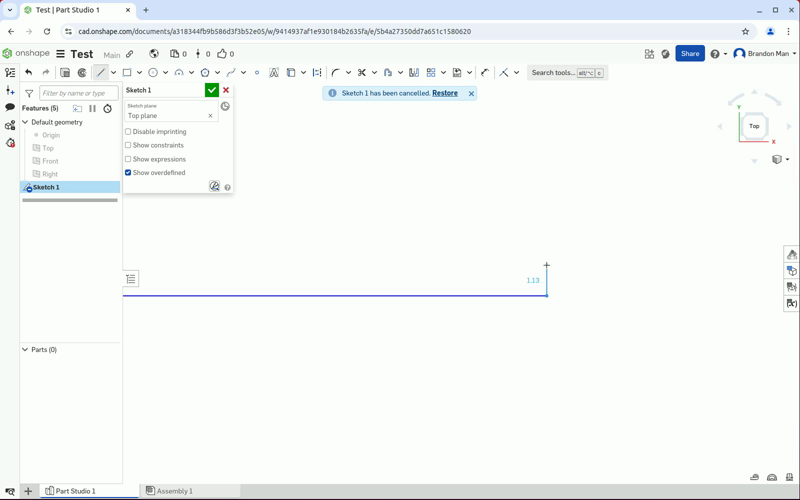
scroll(6)
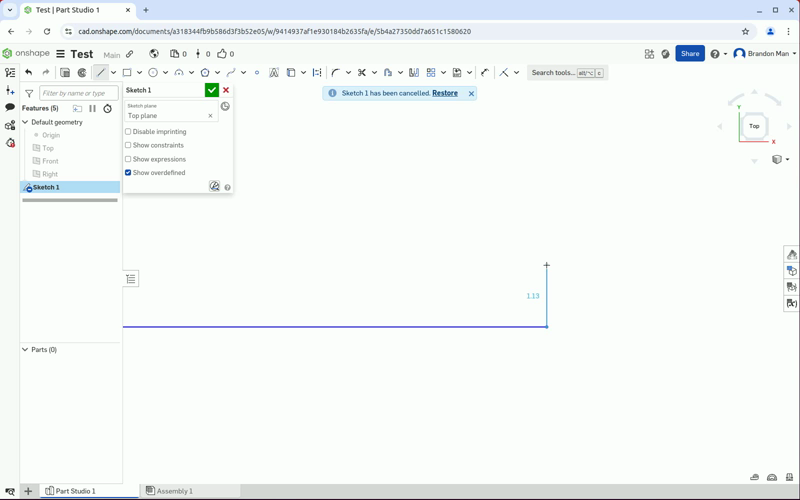
click(546, 264)
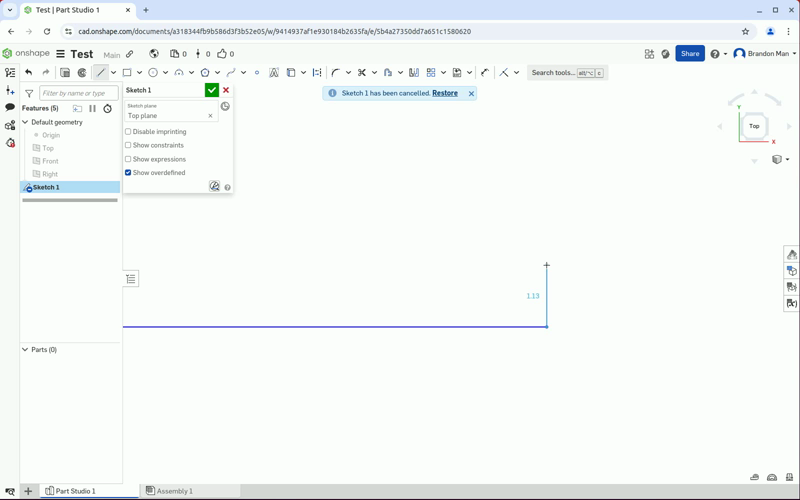
scroll(-6)
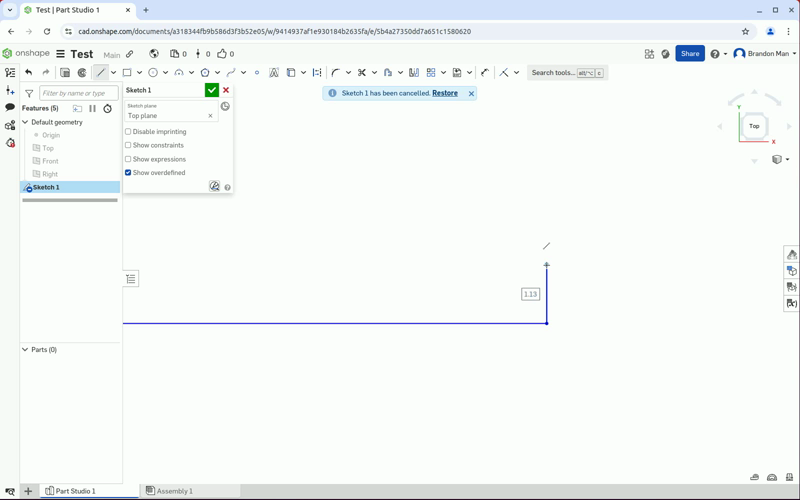
scroll(-6)
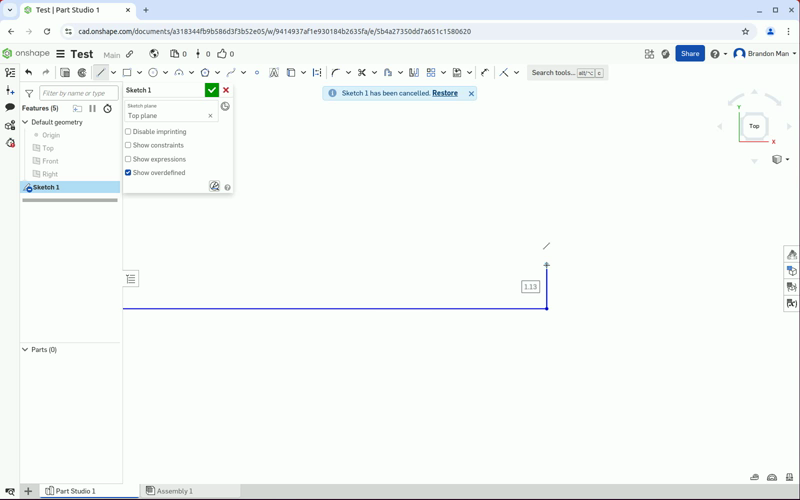
scroll(-6)
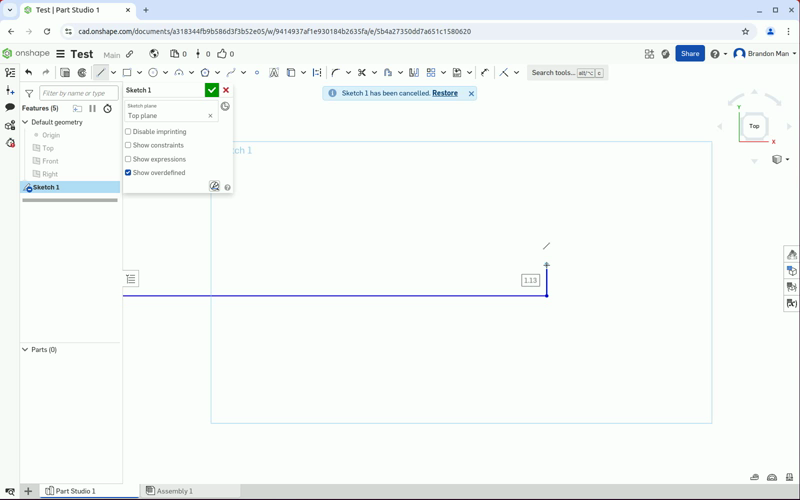
scroll(-6)
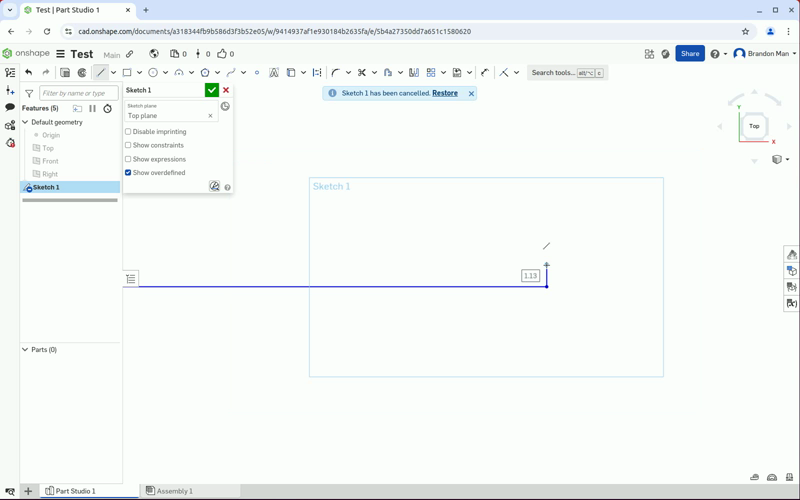
scroll(-6)
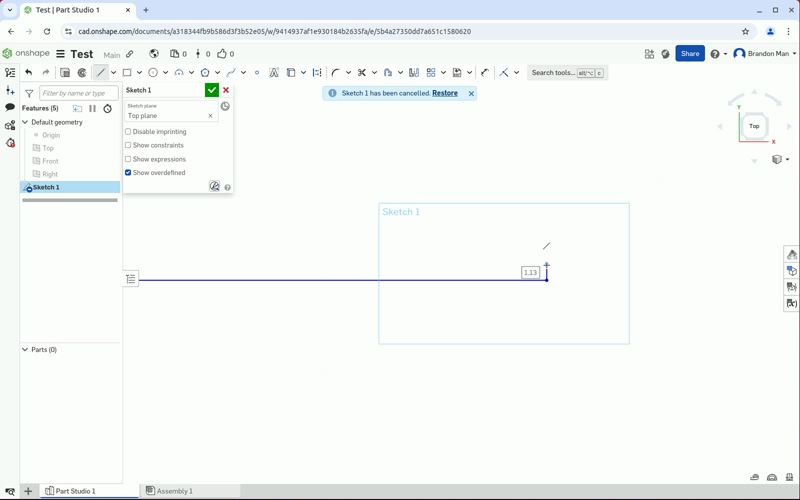
scroll(-6)
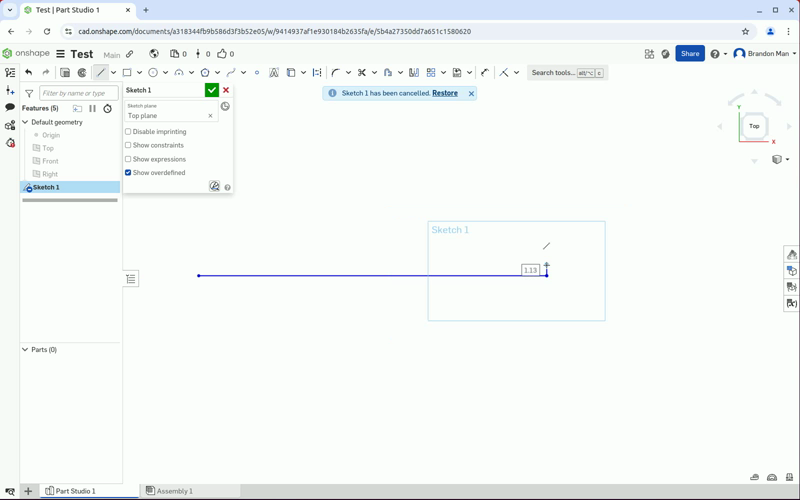
scroll(-6)
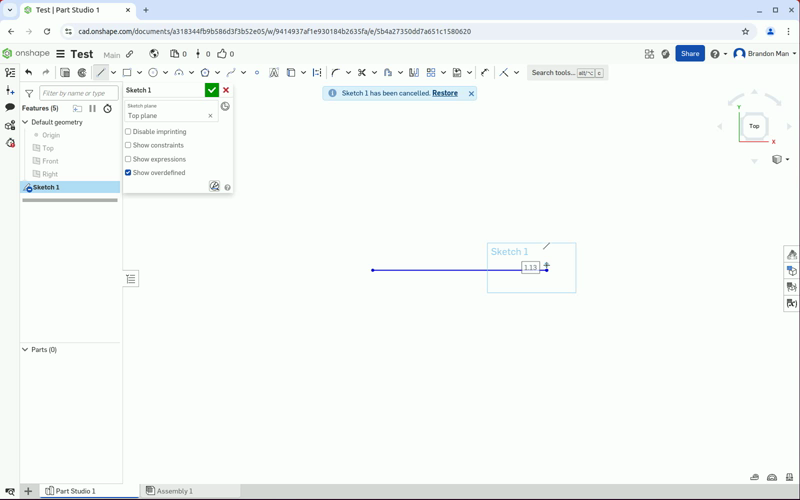
key_up(shift)
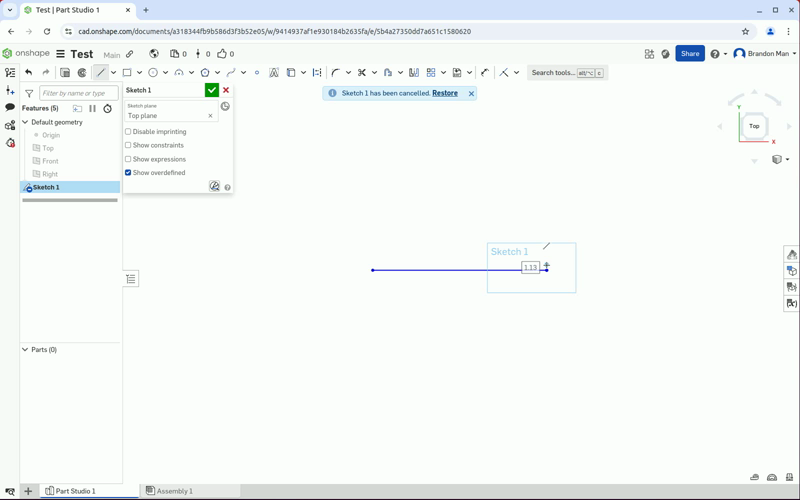
key_down(shift)
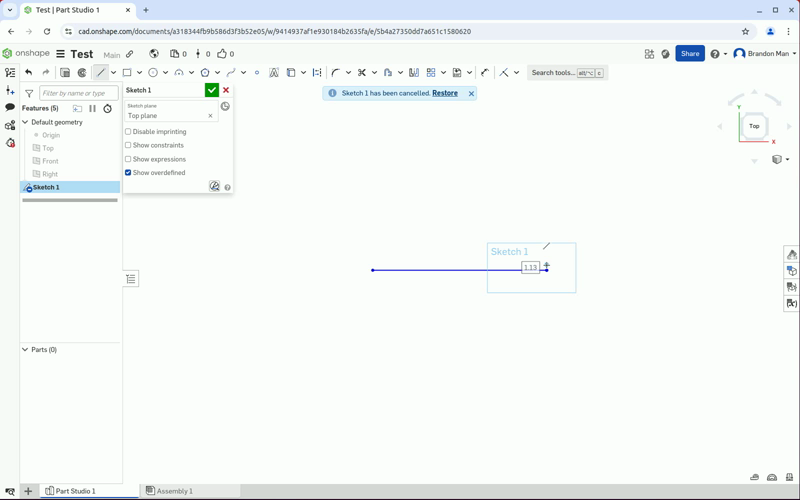
mouse_move(372, 264)
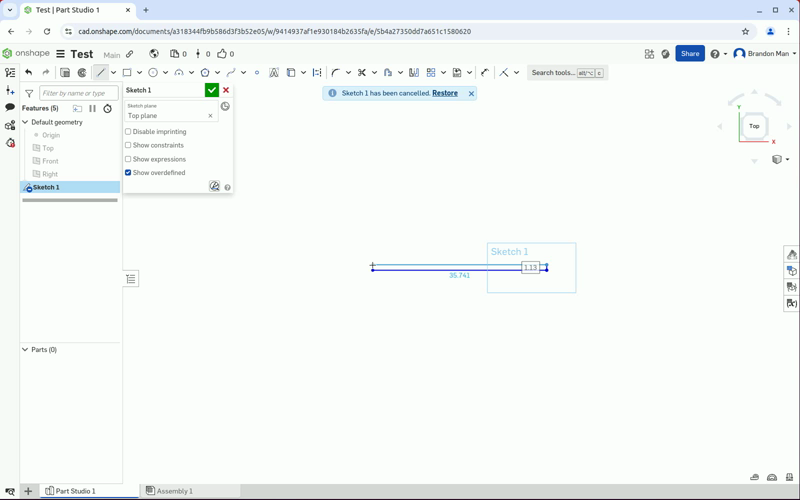
click(372, 264)
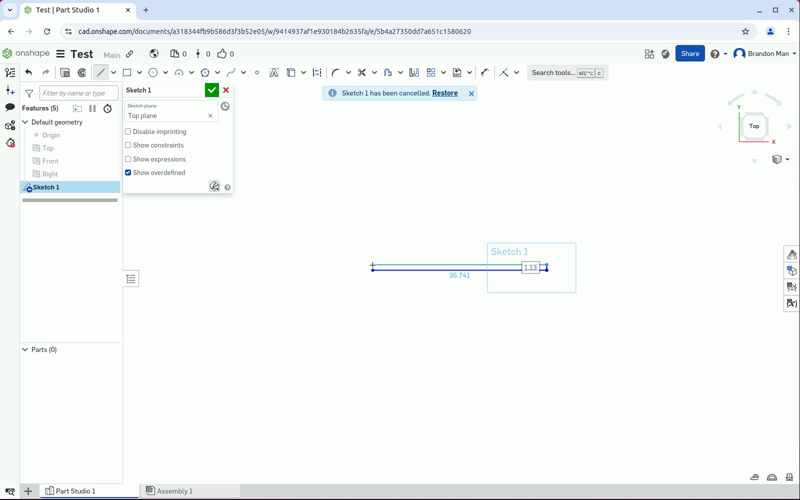
key_up(shift)
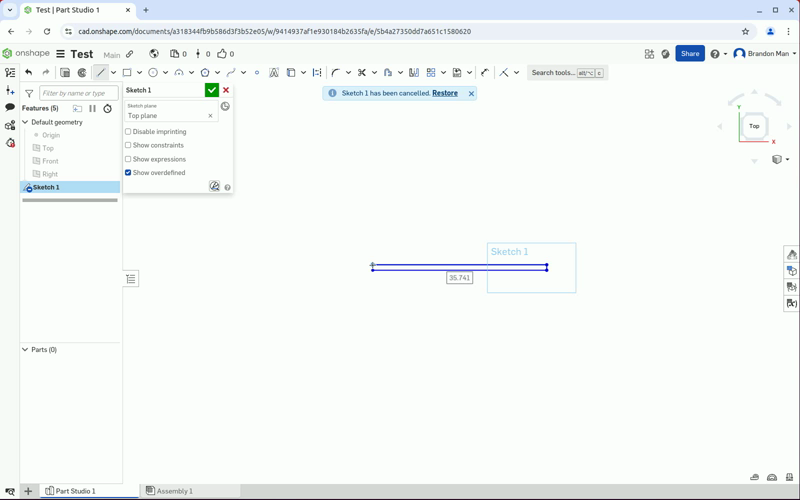
mouse_move(402, 264)
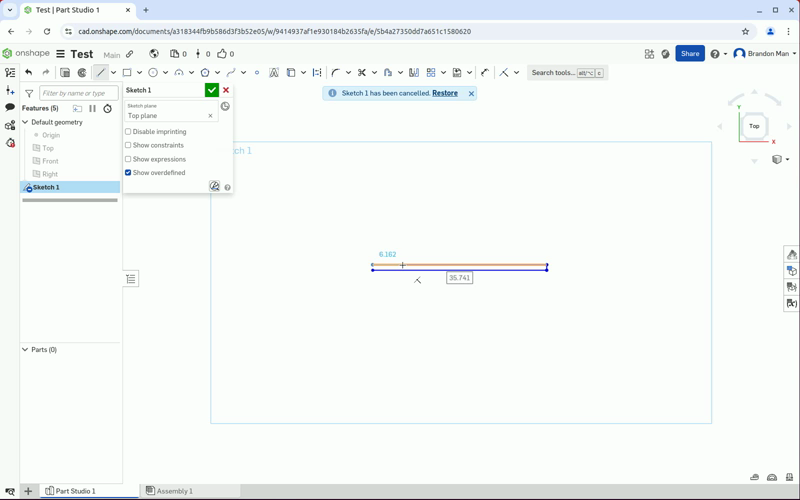
key_down(shift)
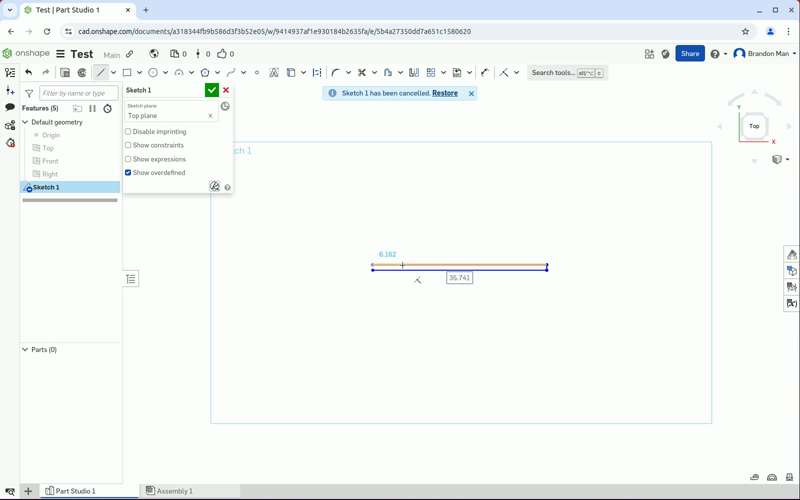
mouse_move(372, 270)
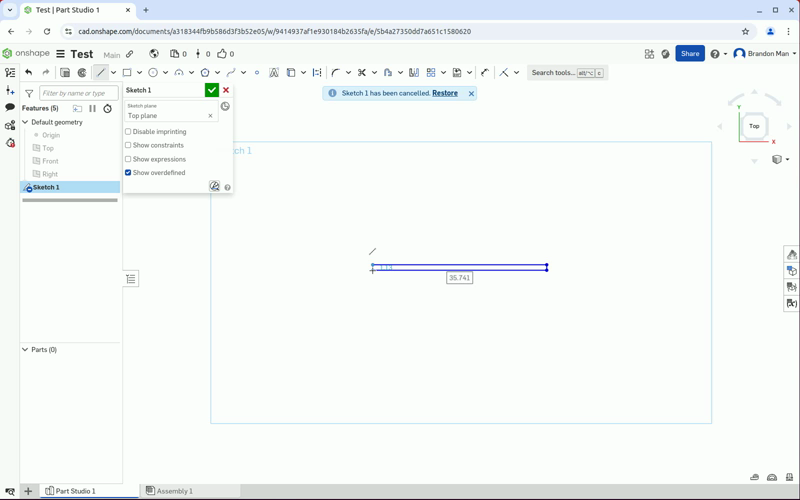
scroll(6)
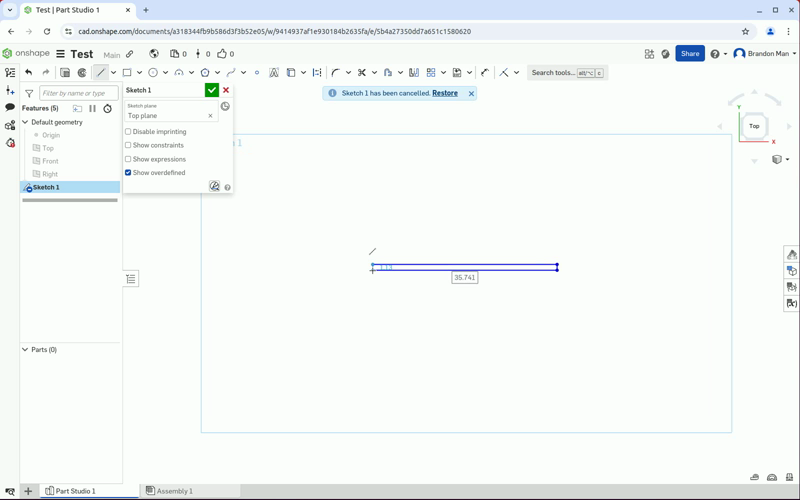
scroll(6)
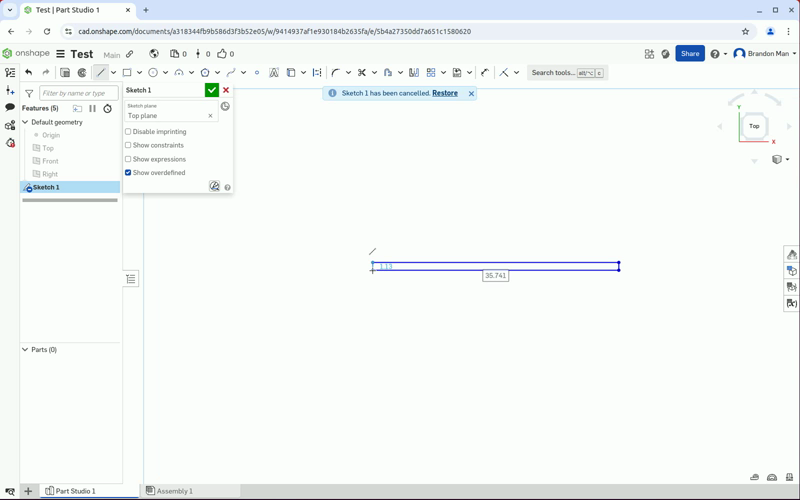
scroll(6)
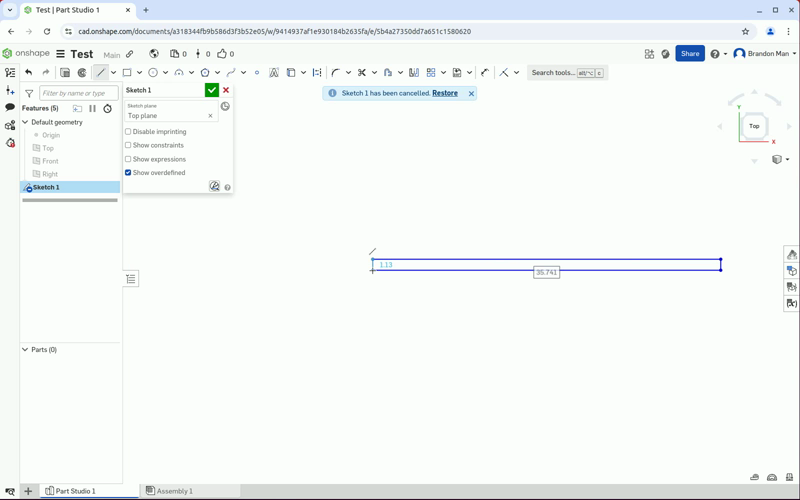
scroll(6)
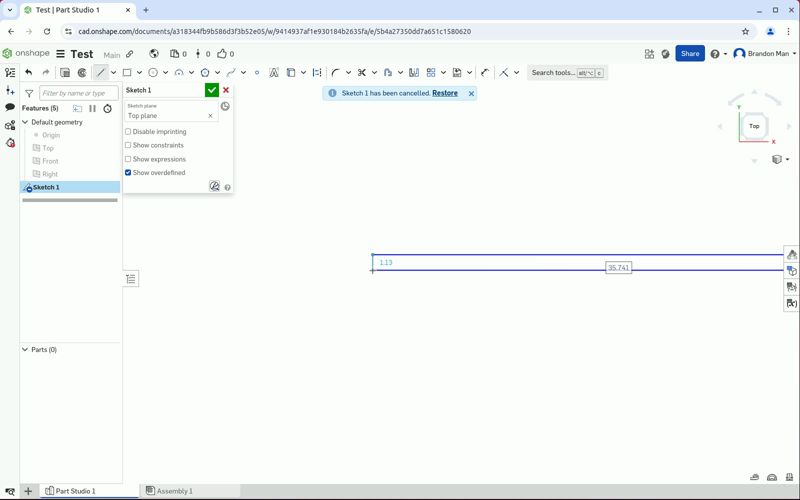
scroll(6)
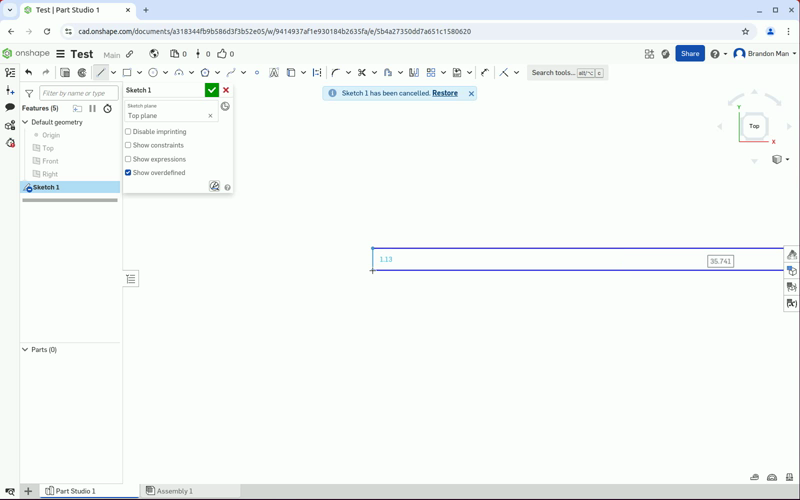
scroll(6)
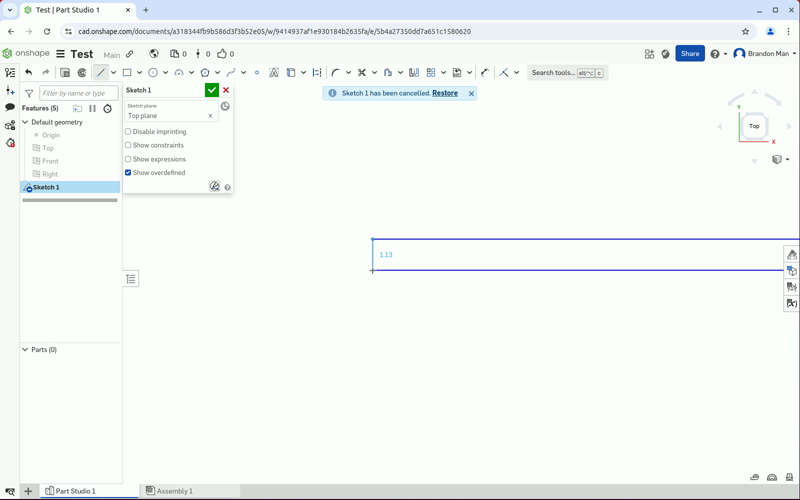
scroll(6)
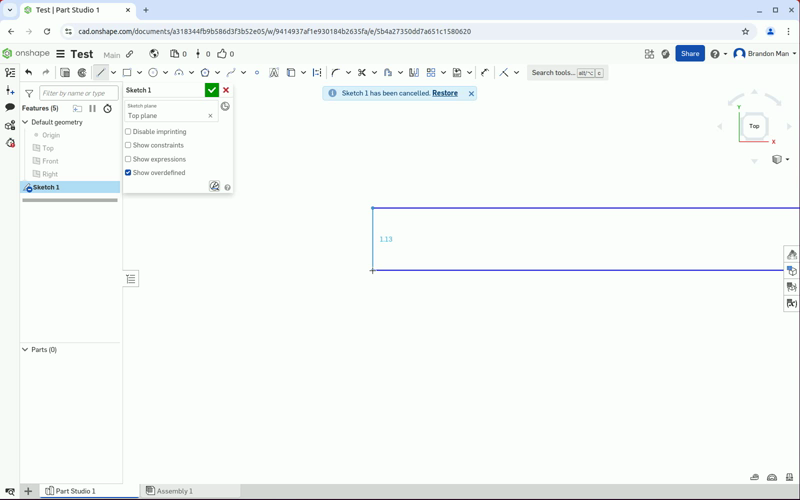
key_up(shift)
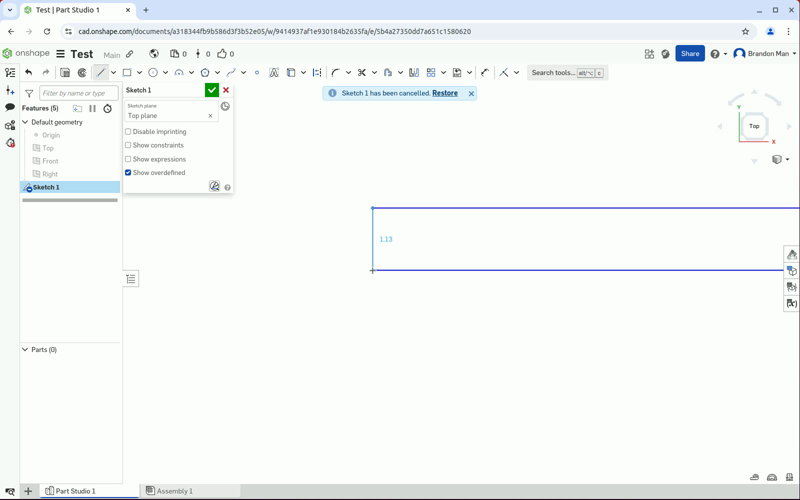
click(372, 270)
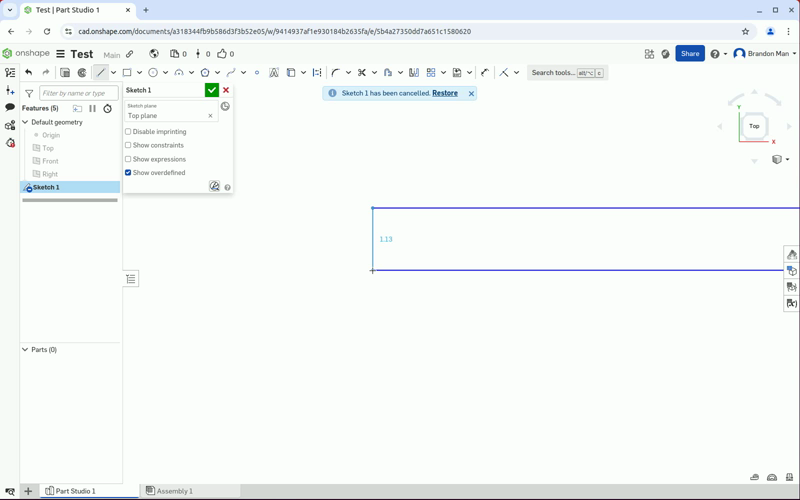
scroll(-6)
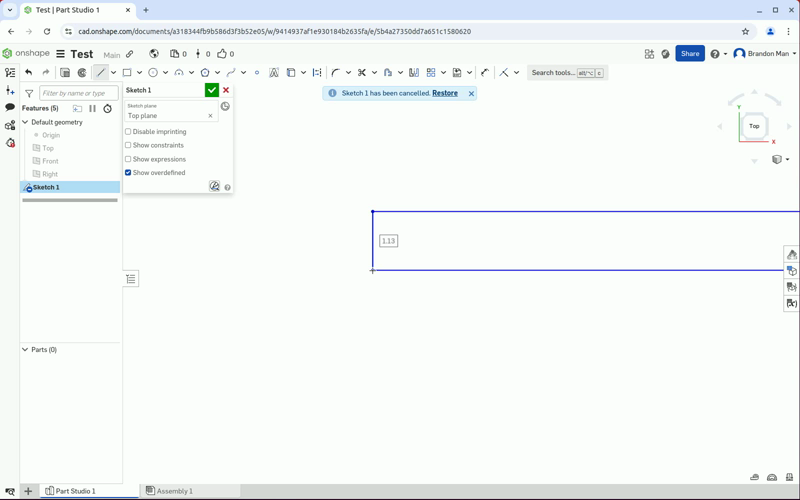
scroll(-6)
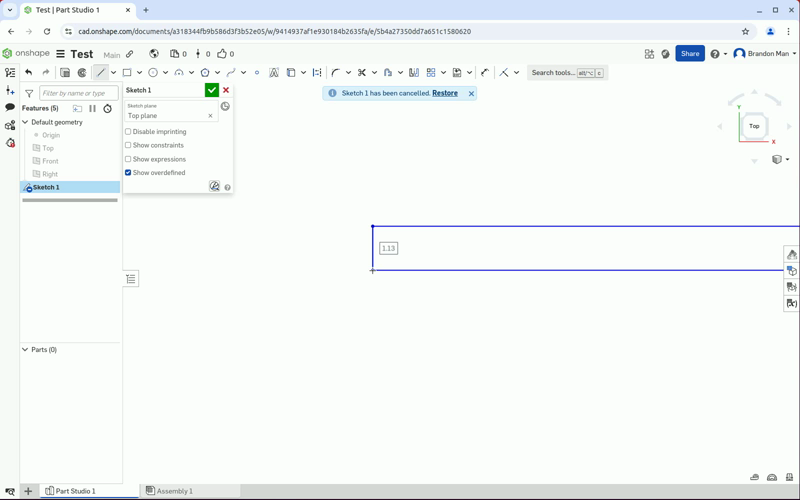
scroll(-6)
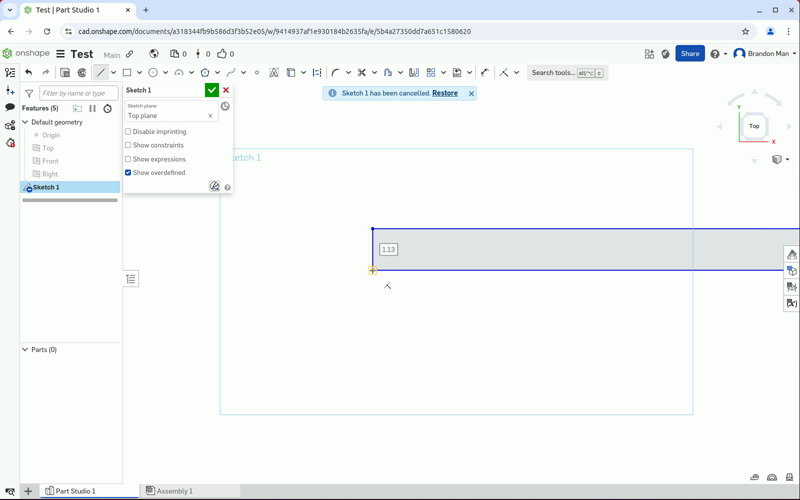
scroll(-6)
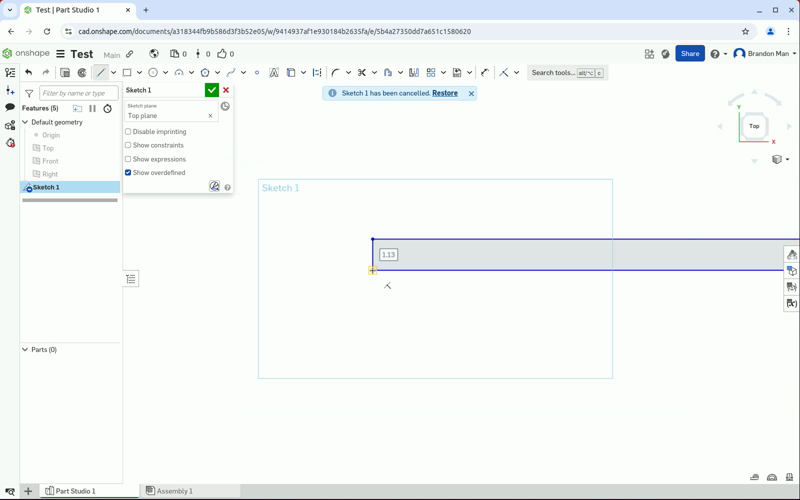
scroll(-6)
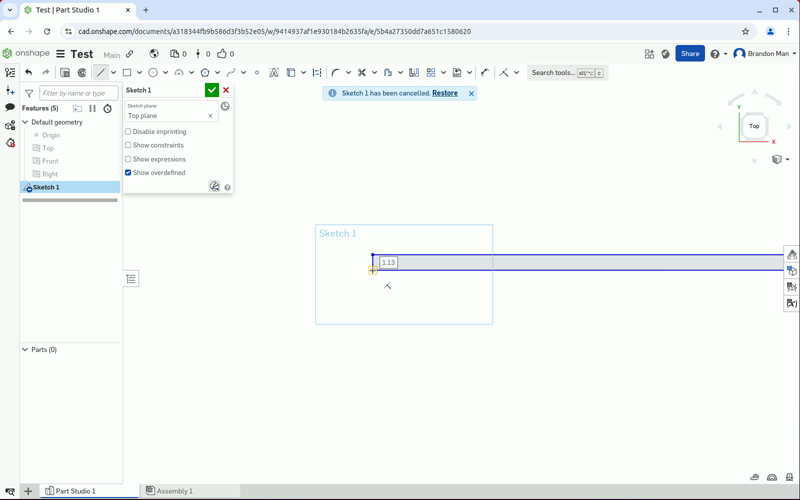
scroll(-6)
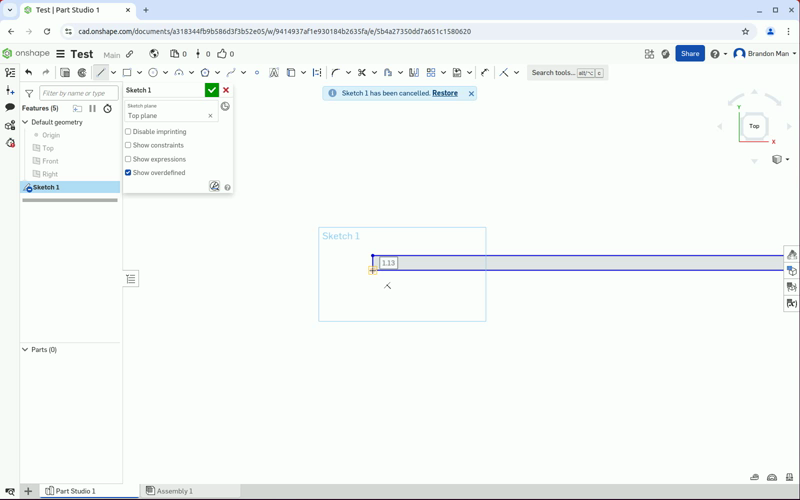
scroll(-6)
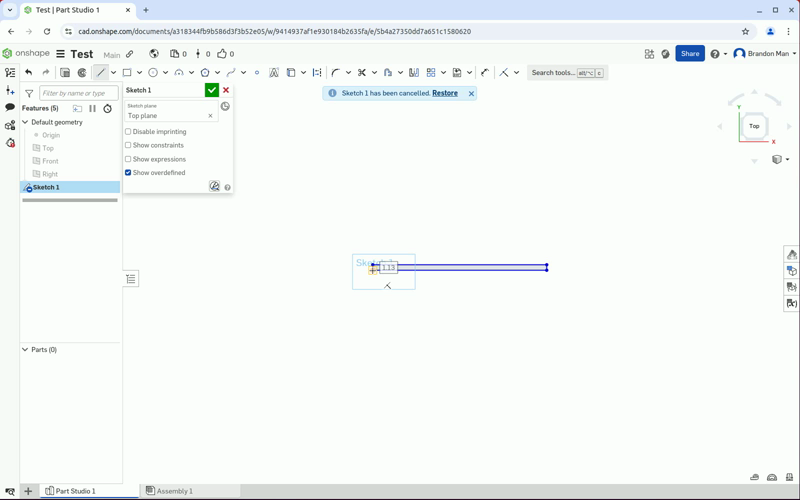
key(esc)
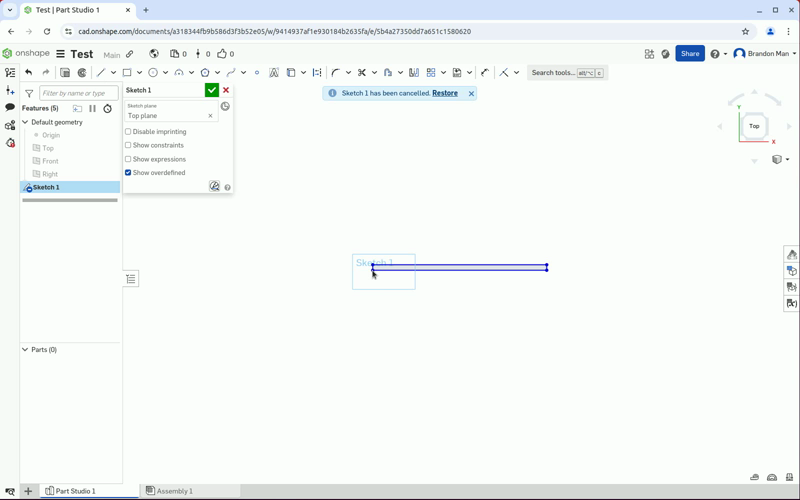
mouse_move(490, 266)
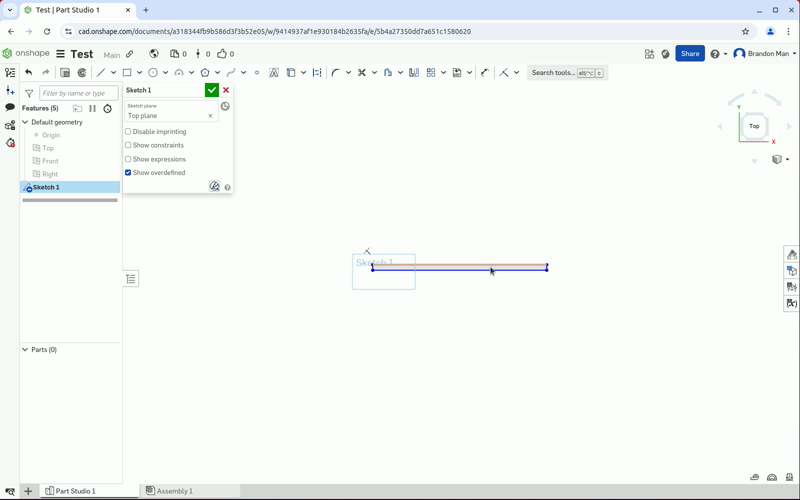
scroll(6)
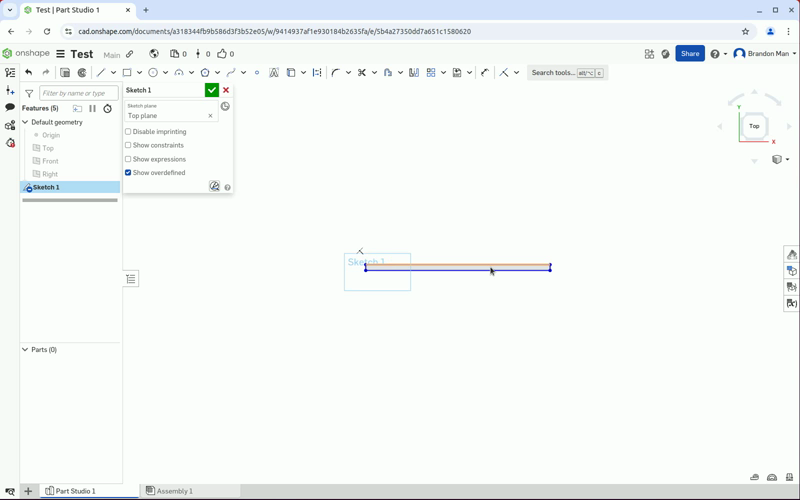
scroll(6)
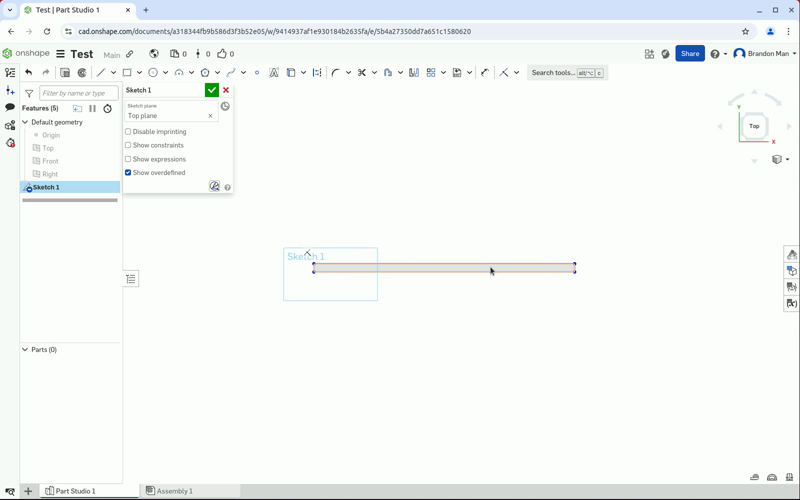
scroll(6)
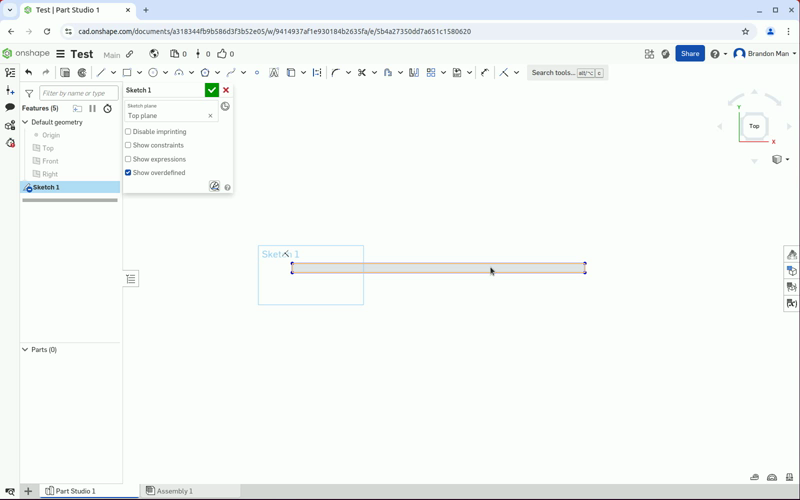
scroll(6)
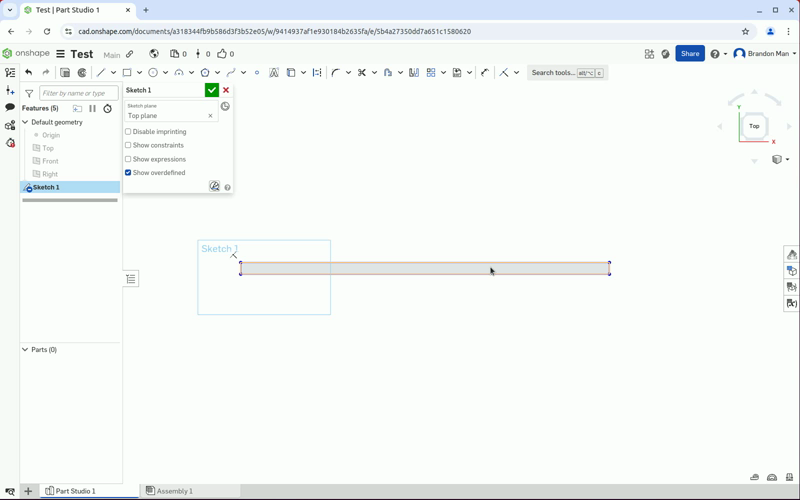
scroll(6)
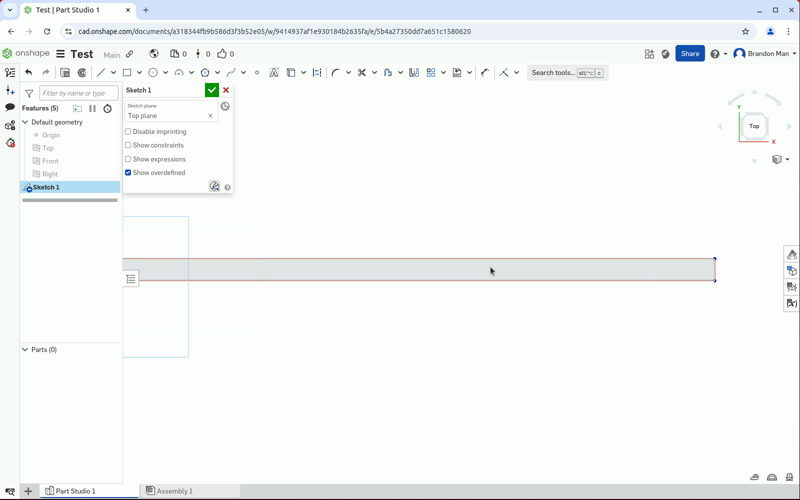
scroll(6)
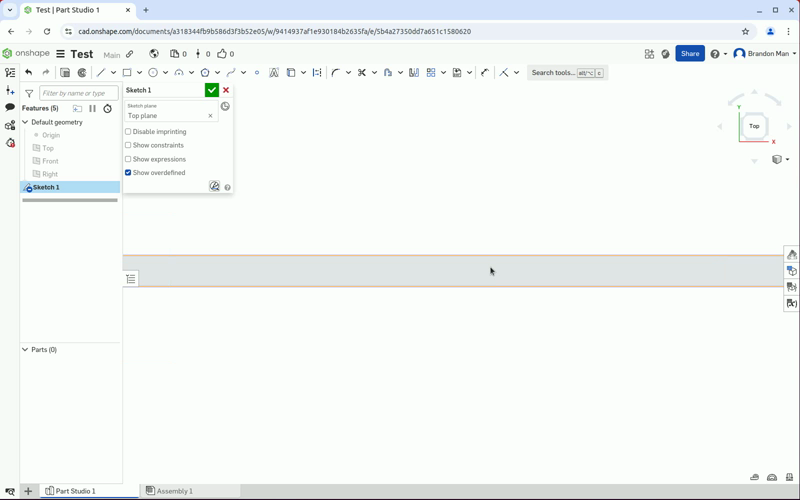
scroll(6)
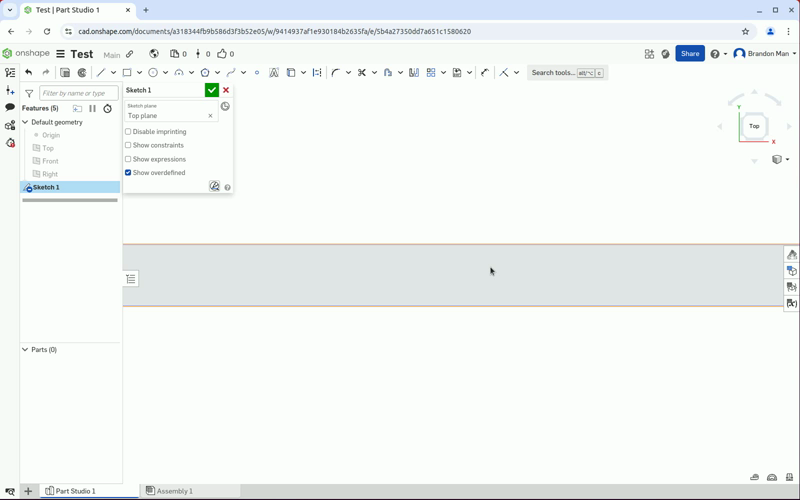
click(490, 266)
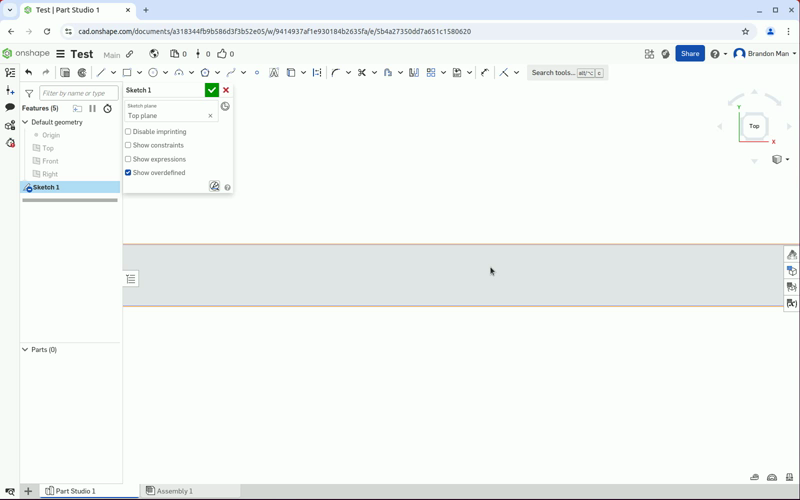
scroll(-6)
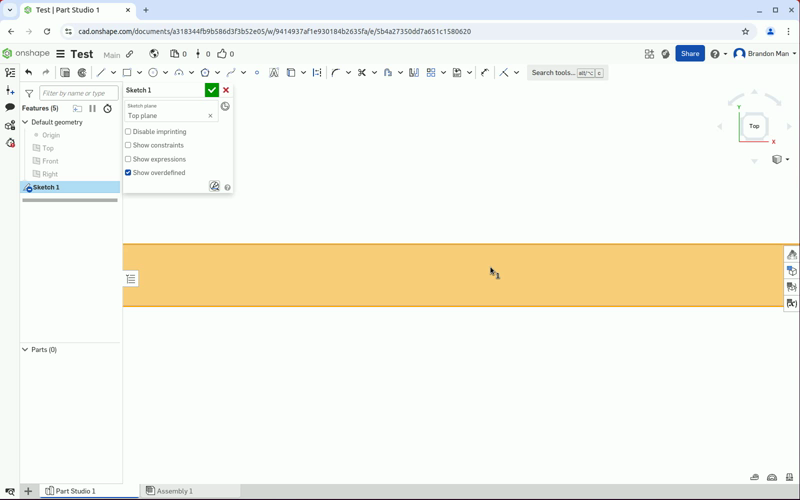
scroll(-6)
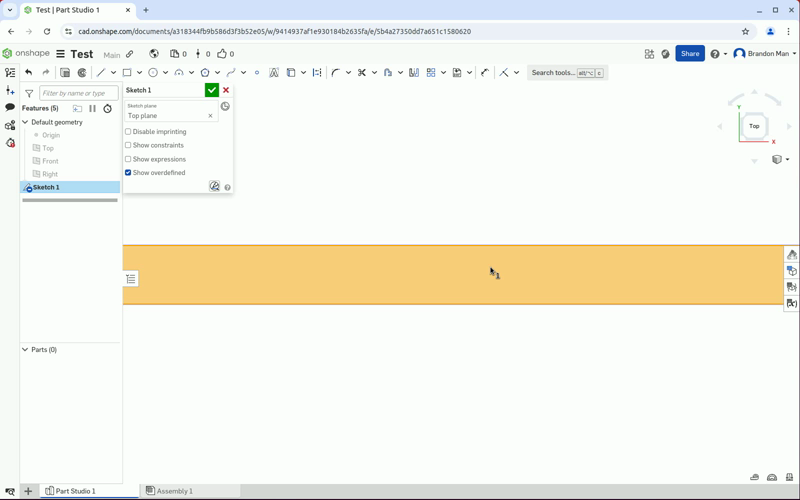
scroll(-6)
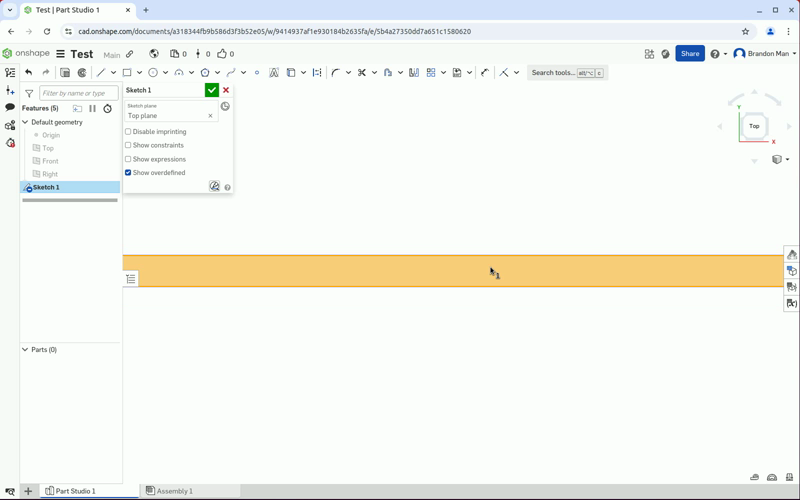
scroll(-6)
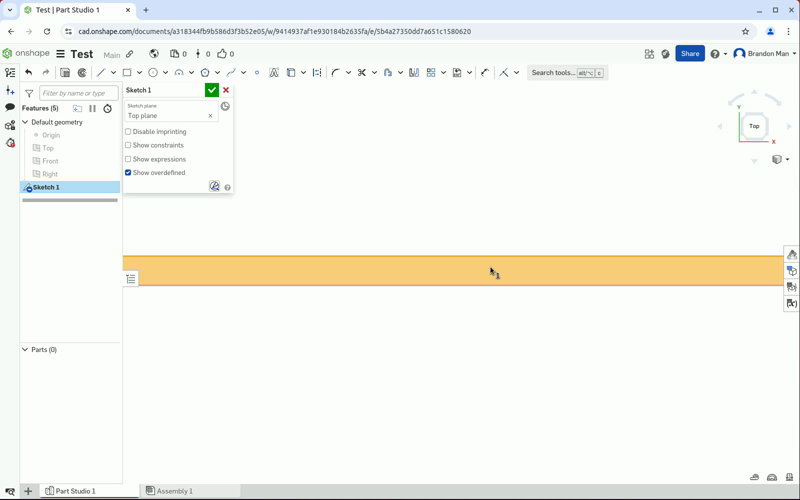
scroll(-6)
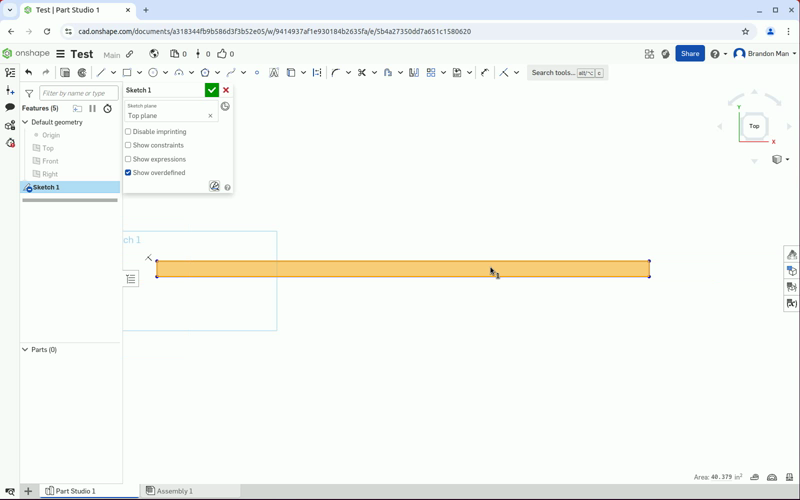
scroll(-6)
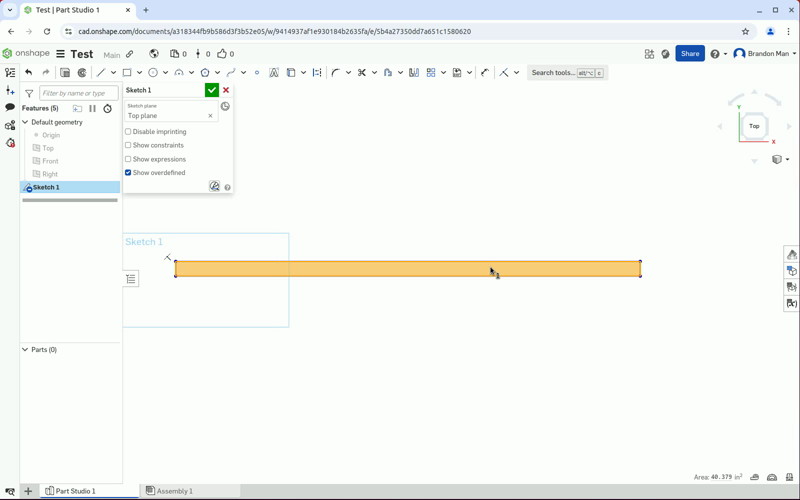
scroll(-6)
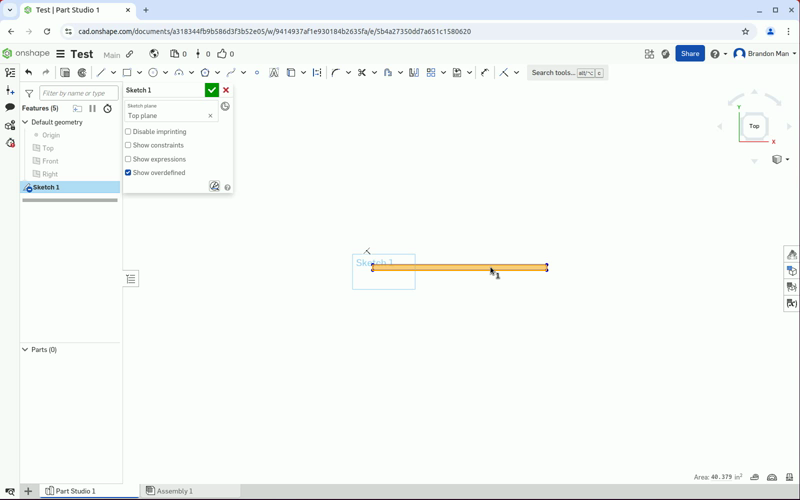
mouse_move(73, 352)
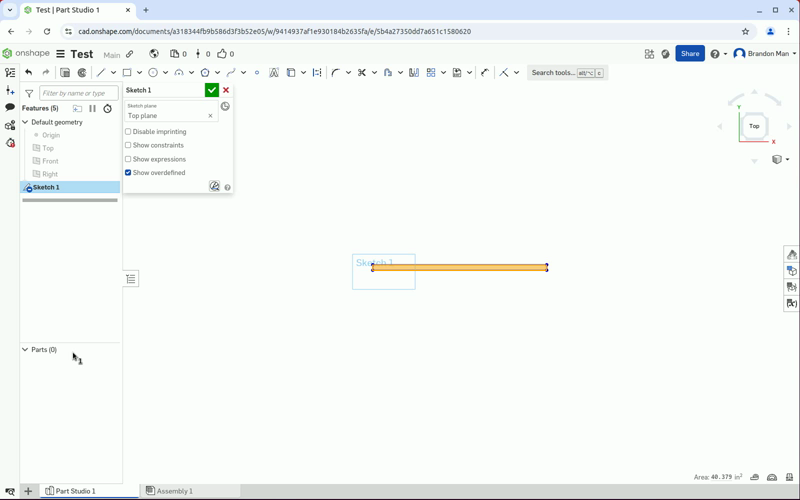
key(shift+y)
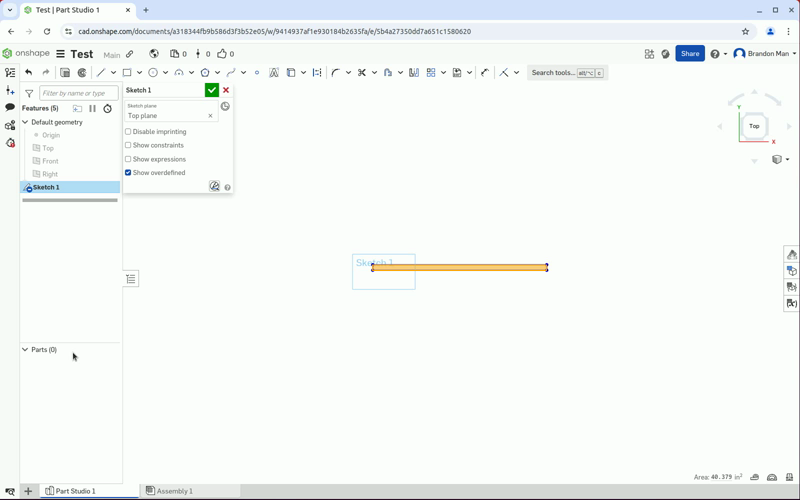
key(shift+e)
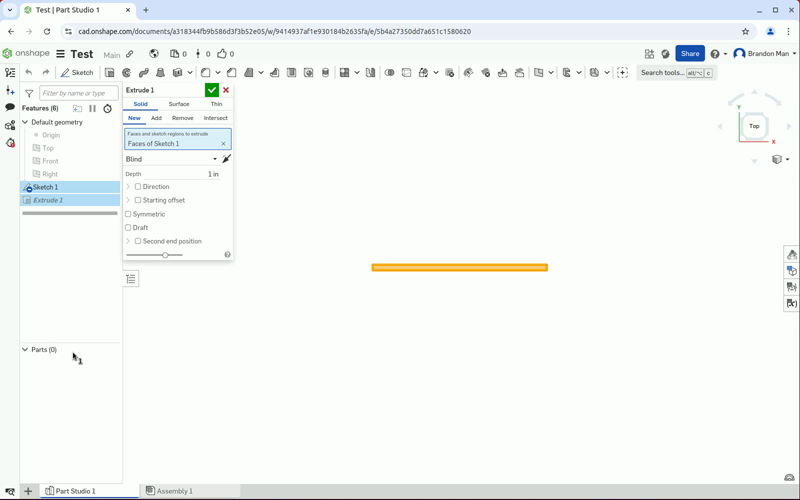
mouse_move(143, 106)
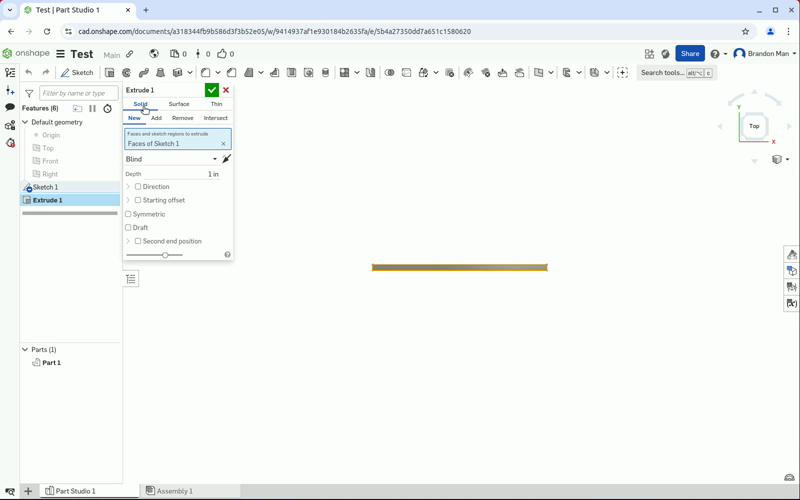
click(143, 106)
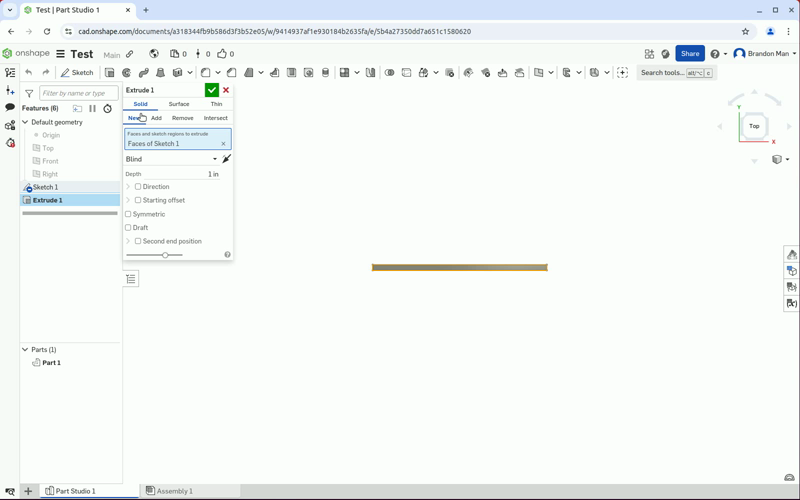
mouse_move(137, 120)
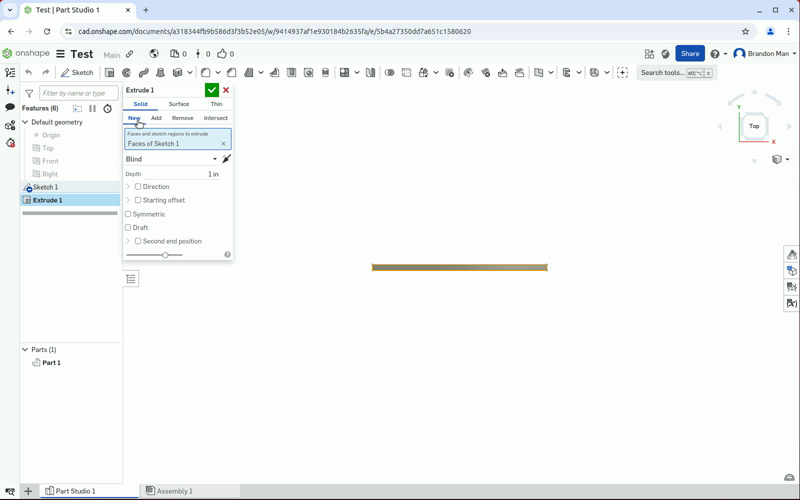
click(137, 120)
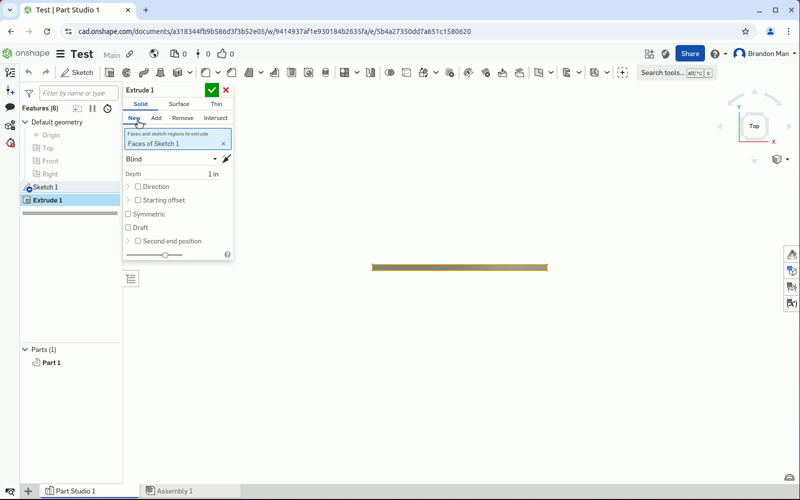
key(tab, 4)
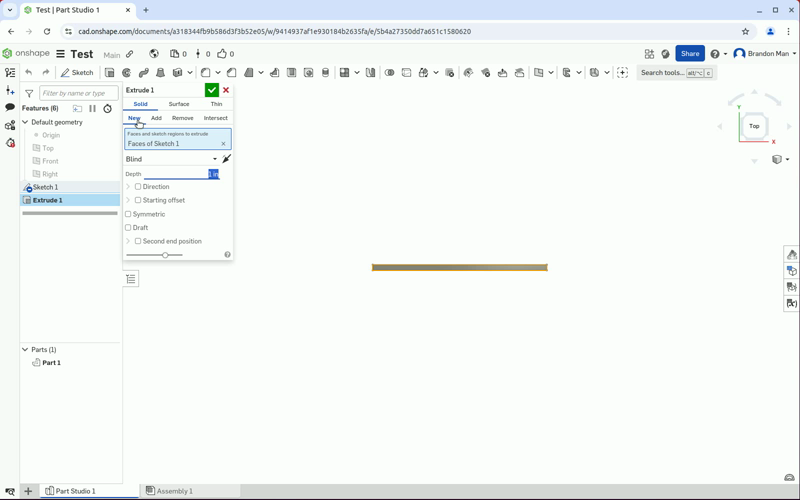
text(23.108)
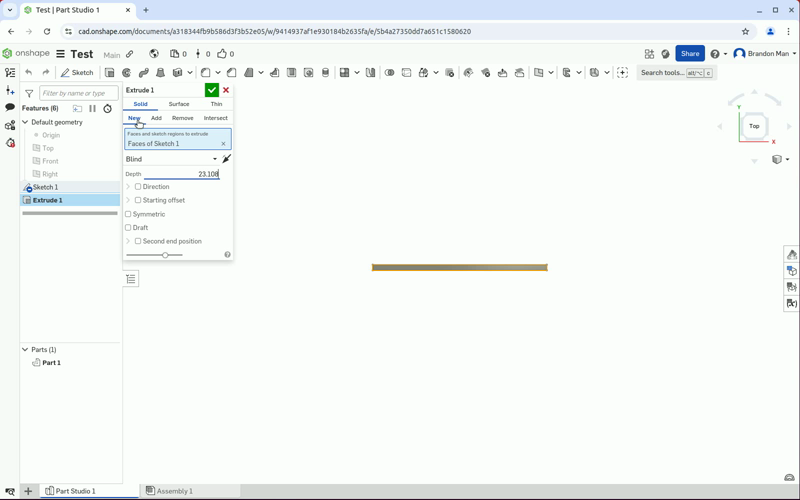
key(enter)
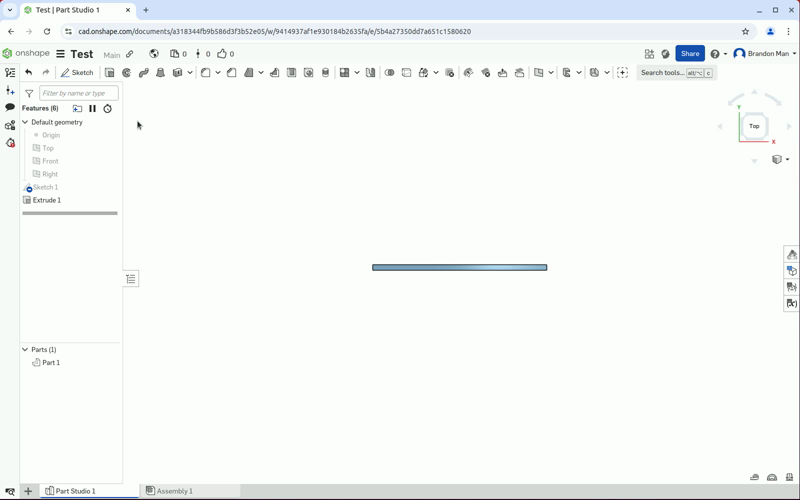
key(shift+h)
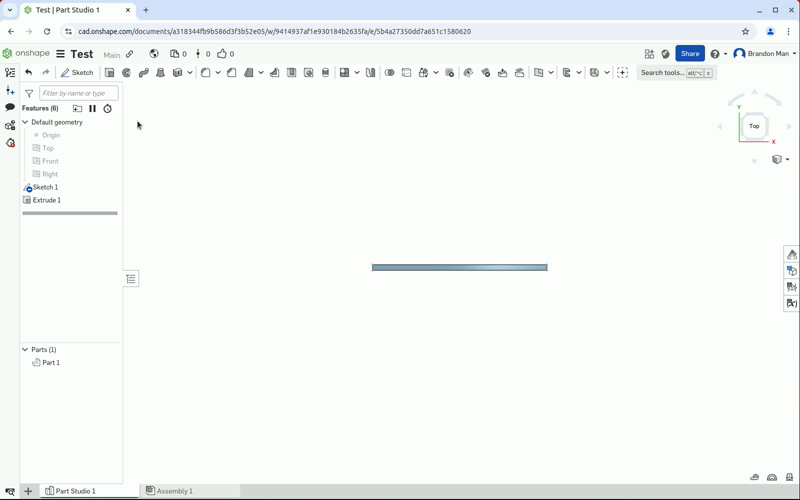
key(shift+h)
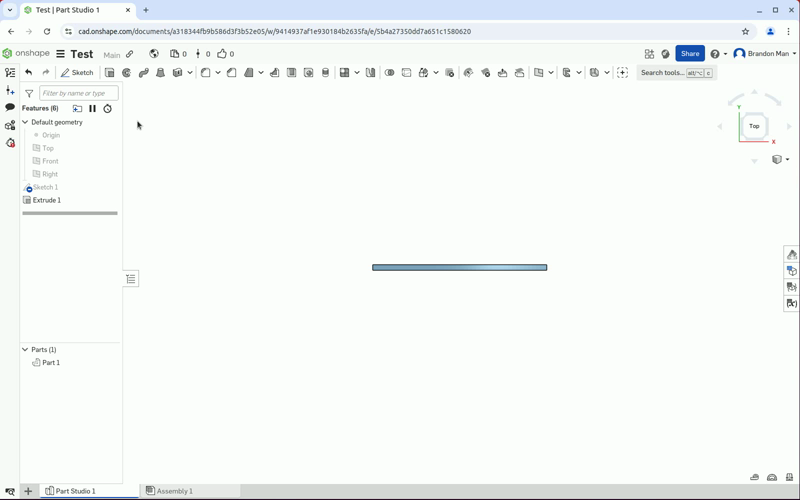
mouse_move(73, 189)
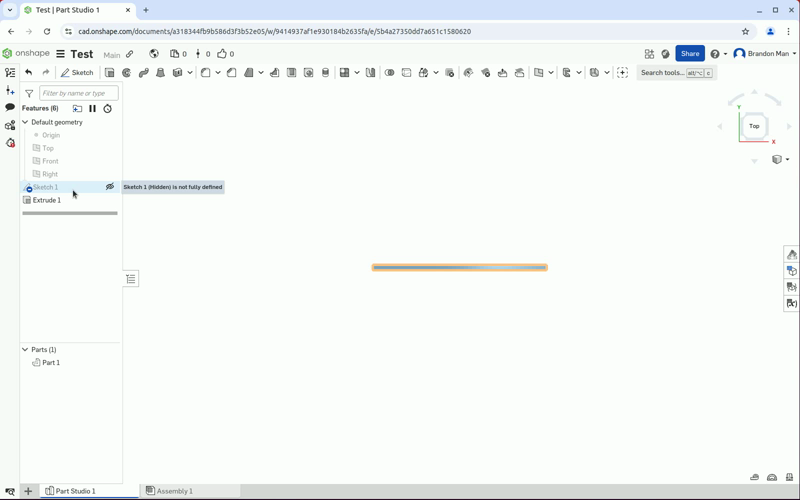
click(73, 189)
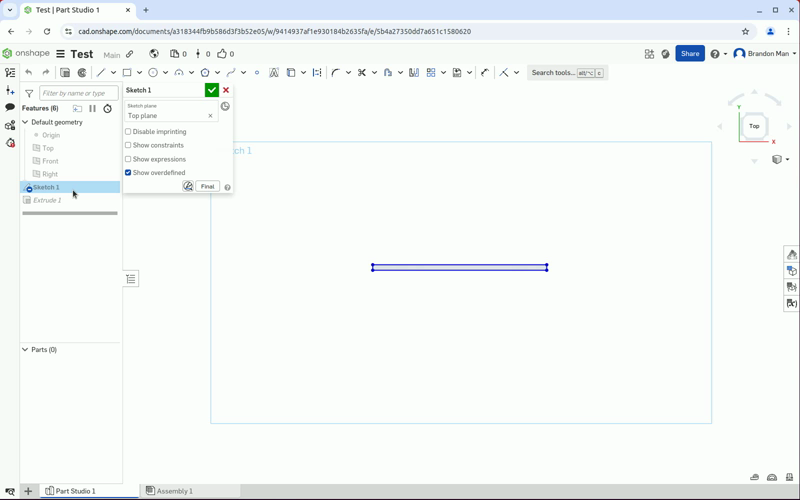
mouse_move(229, 92)
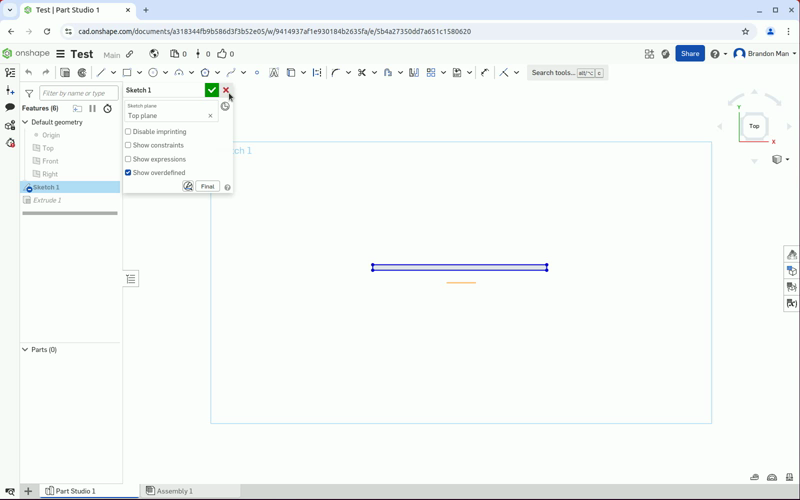
click(229, 92)
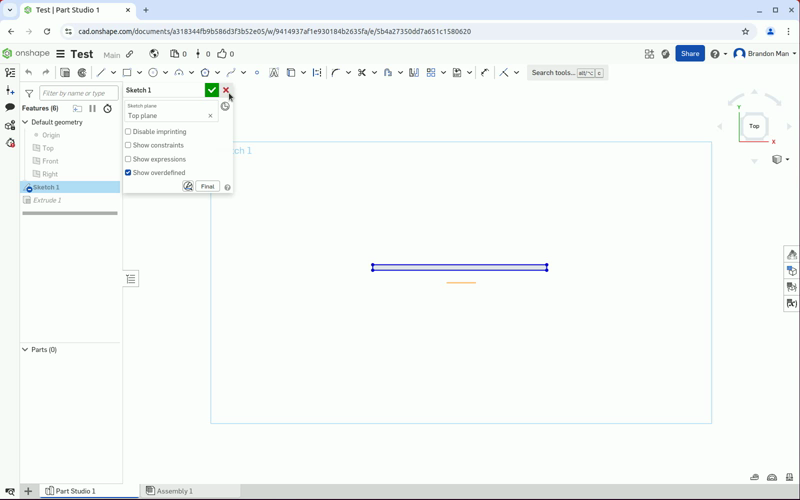
key(shift+s)
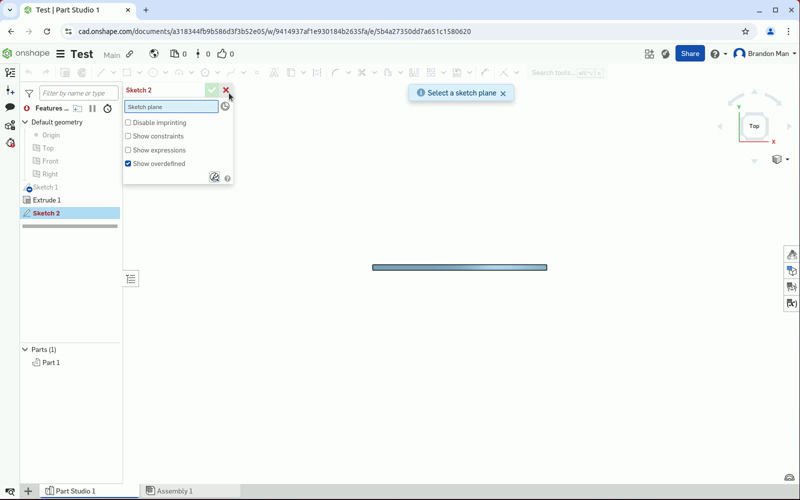
mouse_move(73, 150)
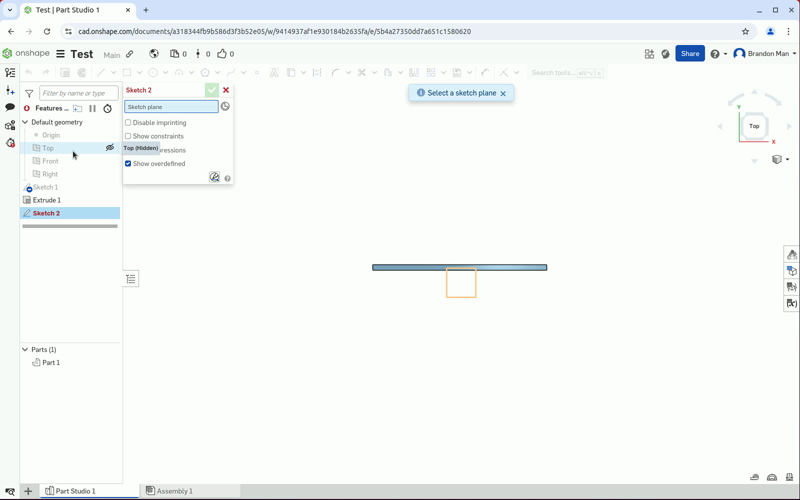
click(73, 150)
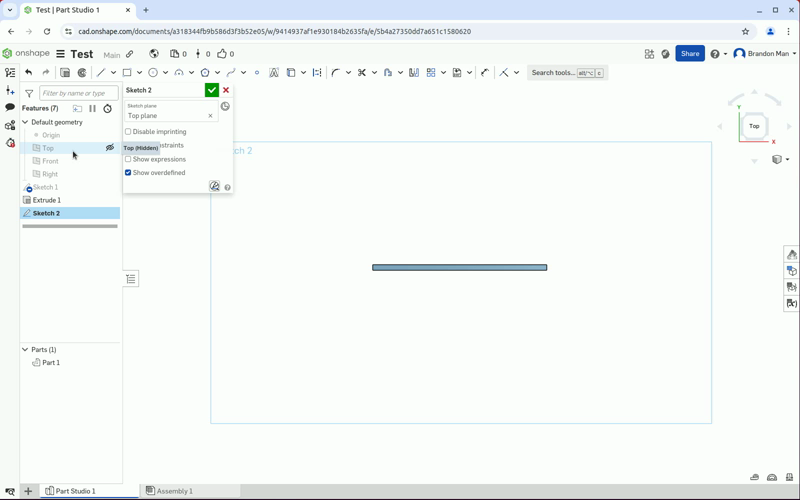
mouse_move(73, 352)
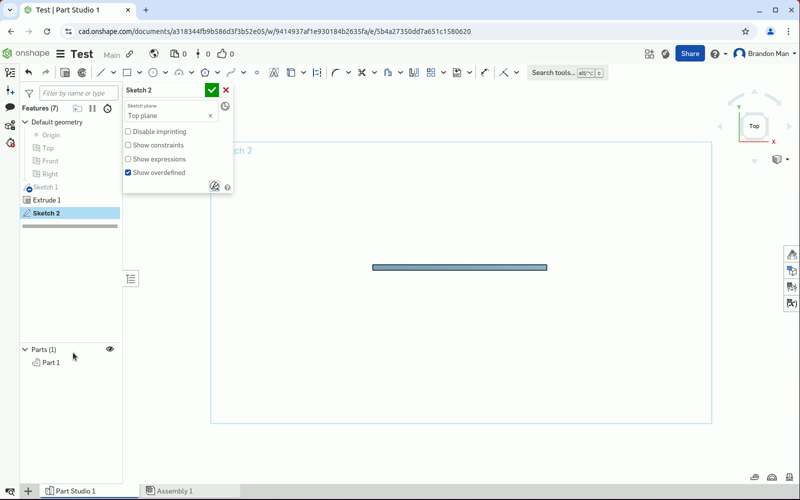
key(y)
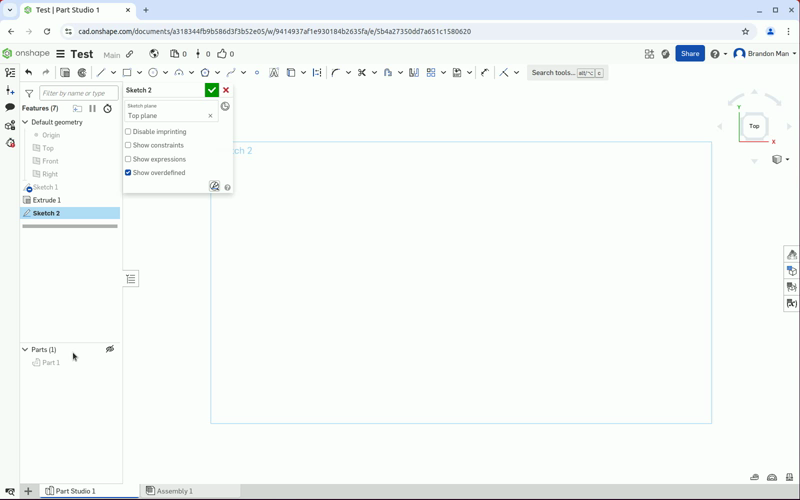
key(l)
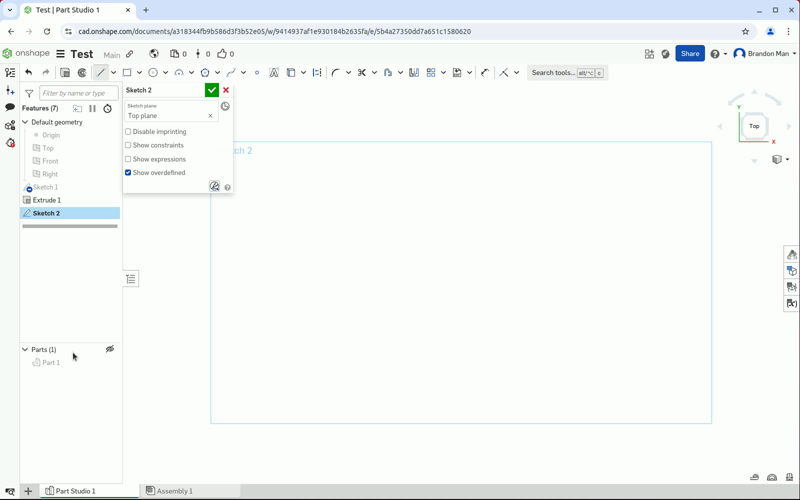
key_down(shift)
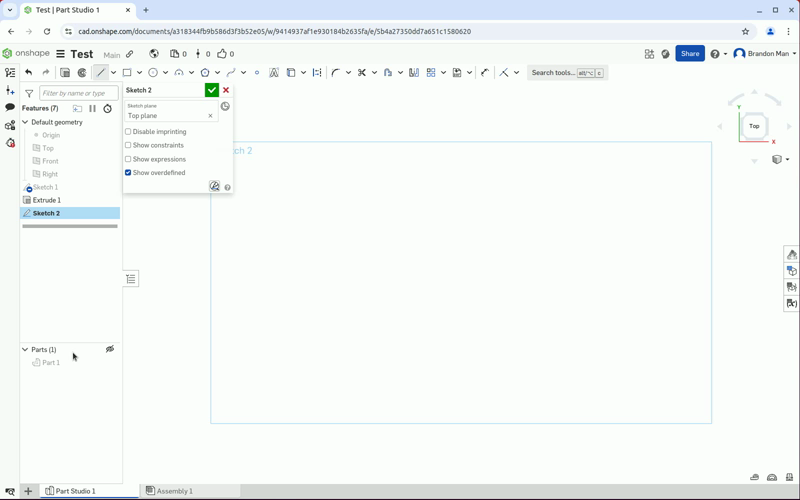
mouse_move(372, 301)
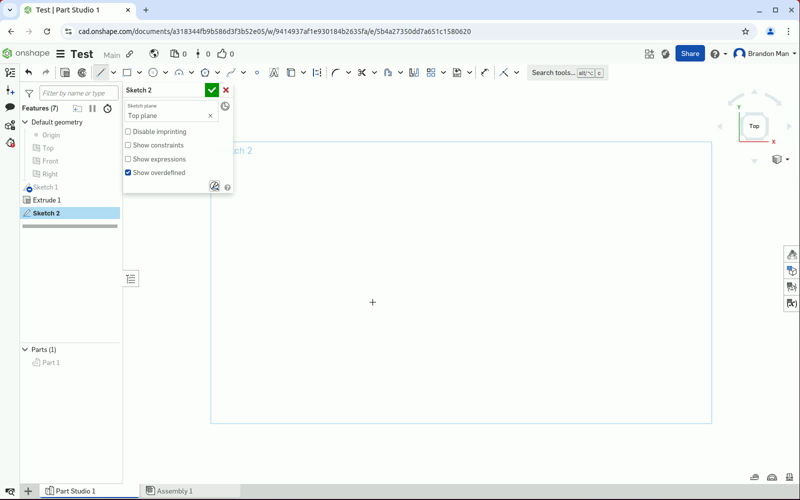
click(372, 301)
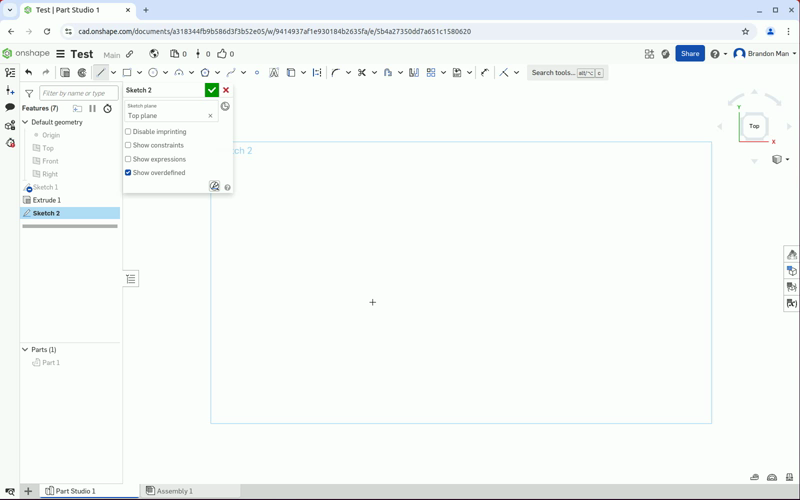
key_up(shift)
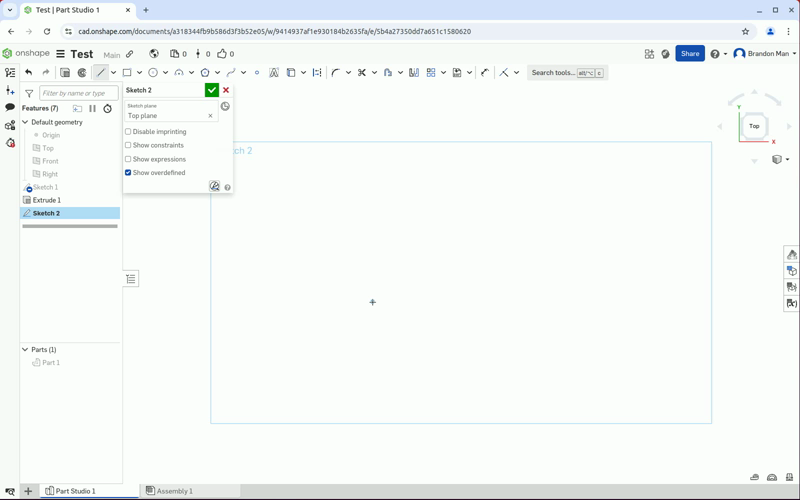
key_down(shift)
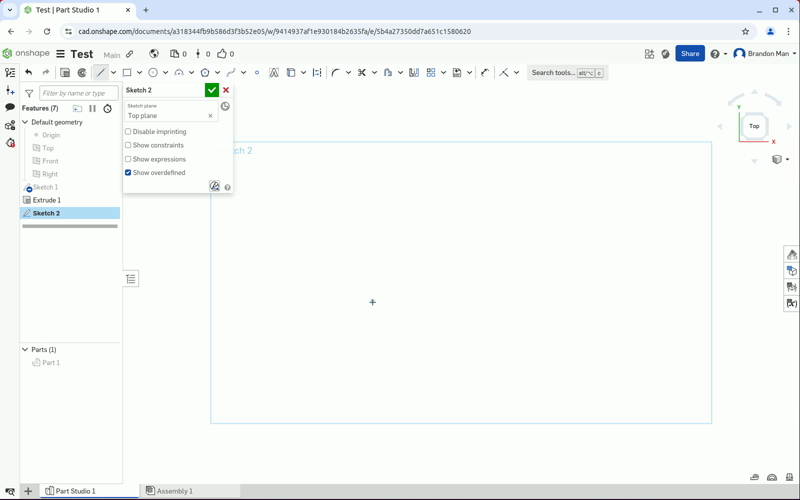
mouse_move(546, 301)
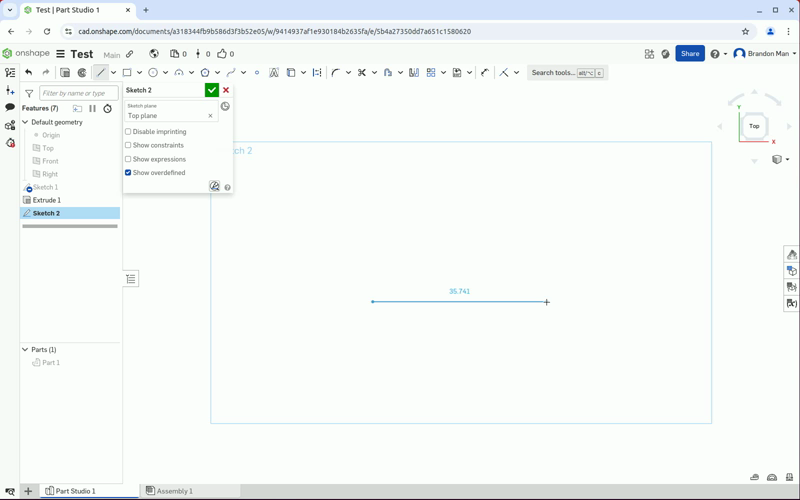
click(546, 301)
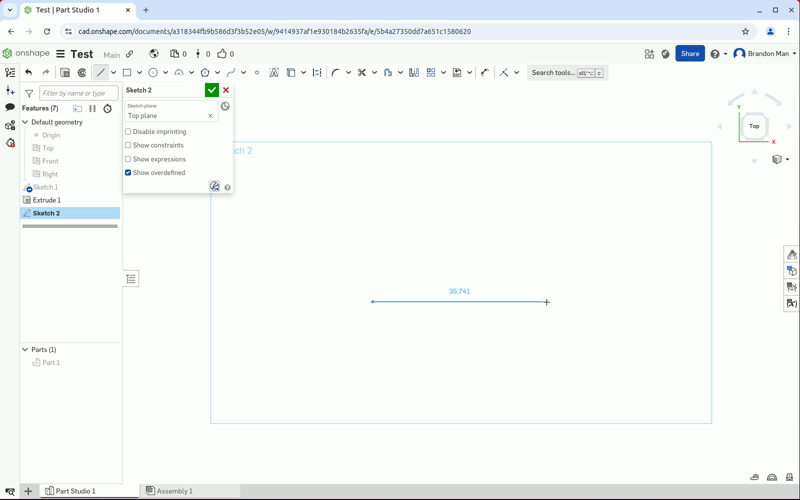
key_up(shift)
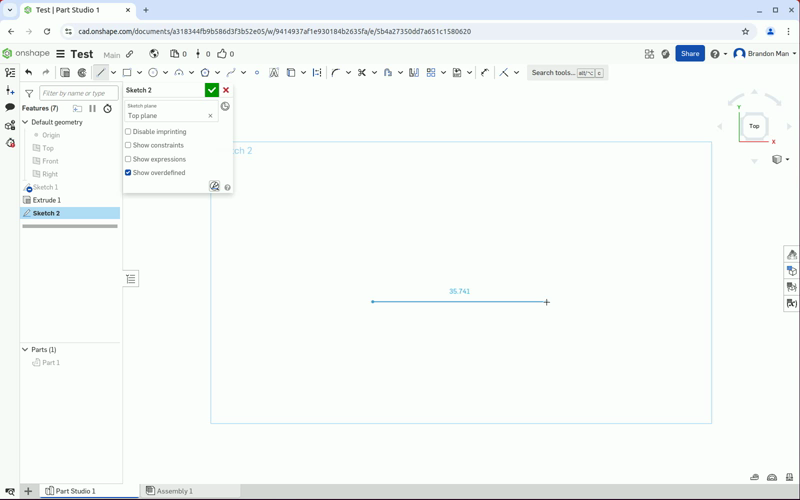
key_down(shift)
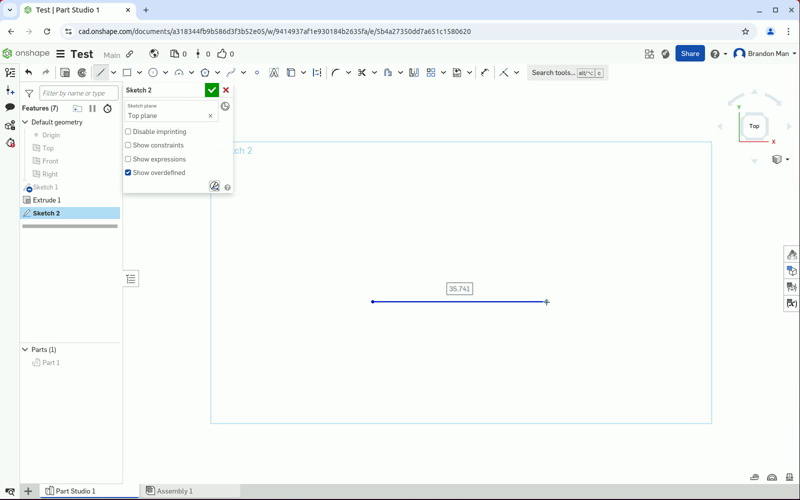
mouse_move(576, 301)
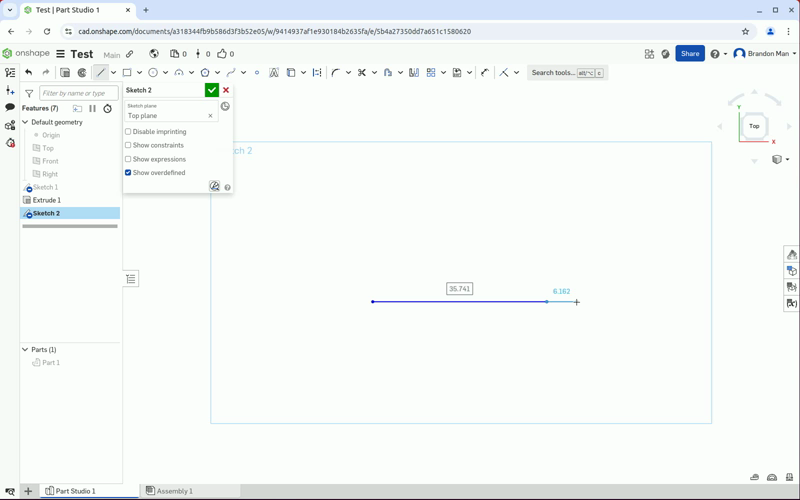
mouse_move(546, 296)
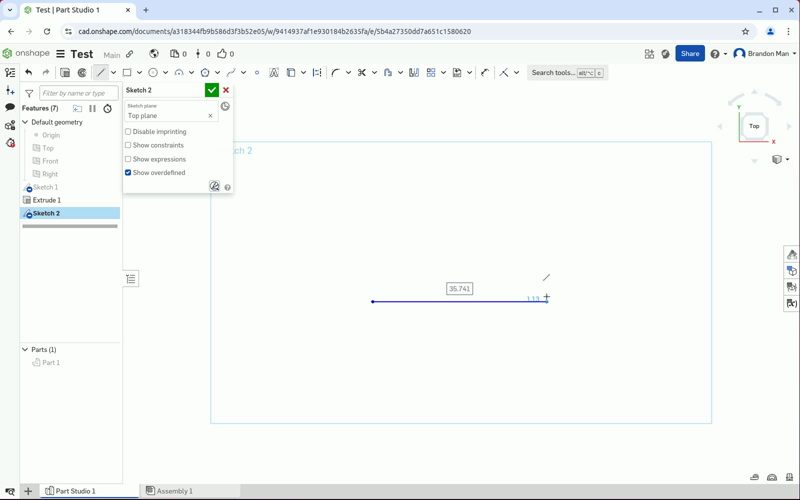
scroll(6)
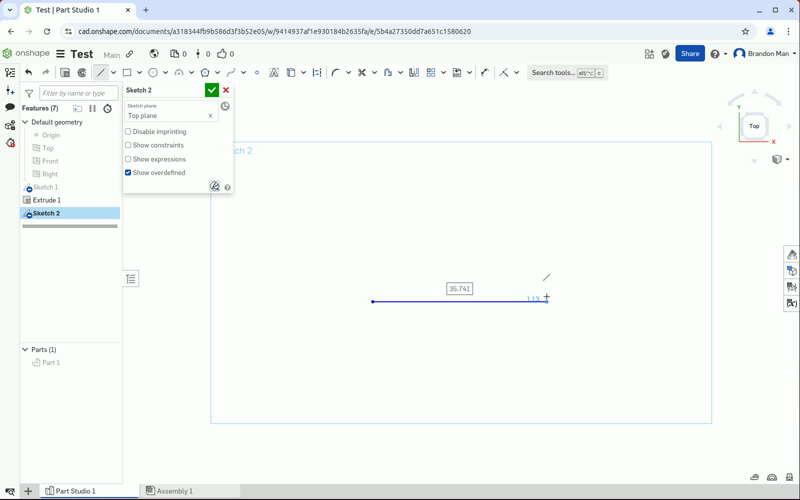
scroll(6)
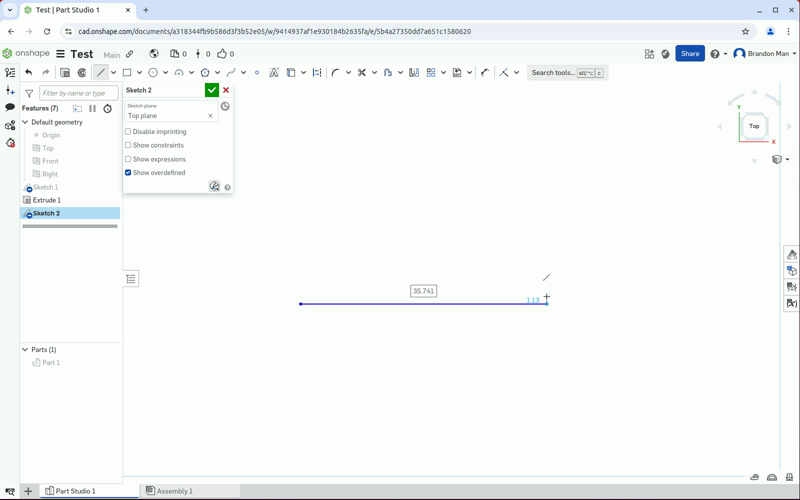
scroll(6)
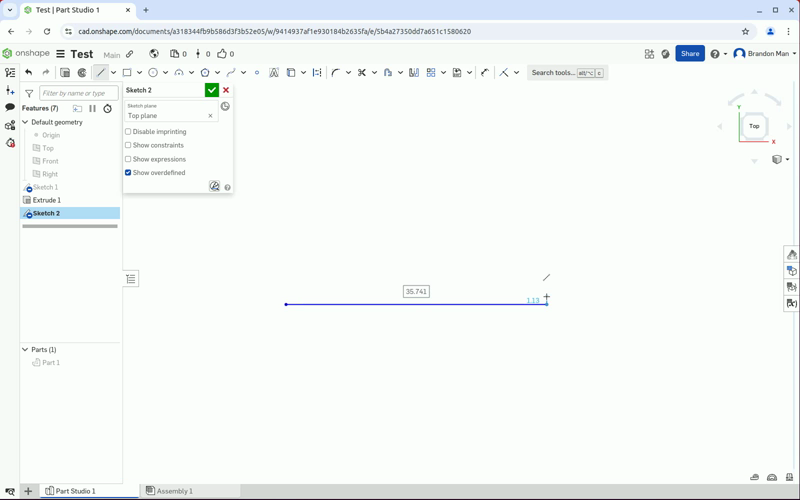
scroll(6)
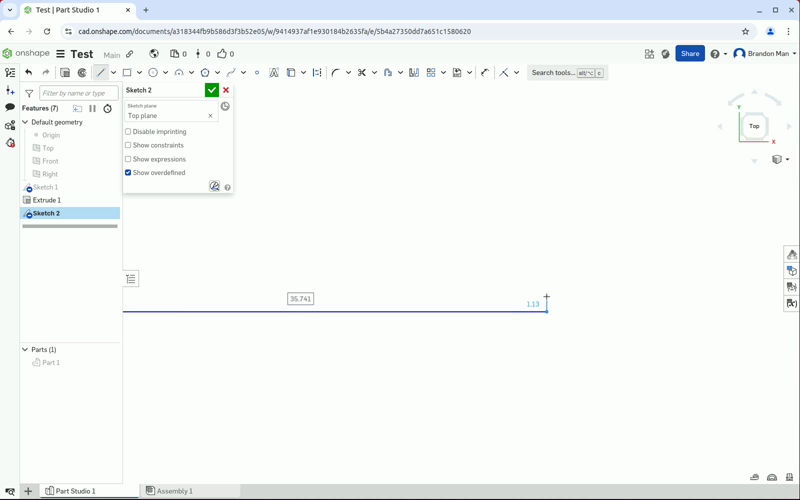
scroll(6)
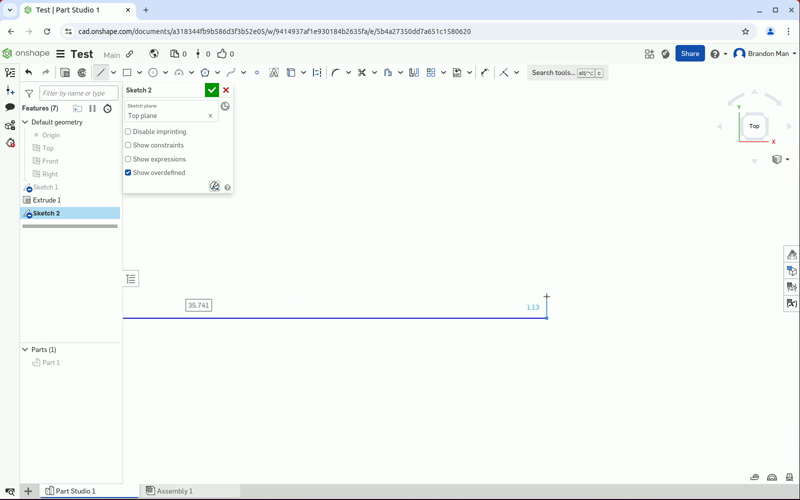
scroll(6)
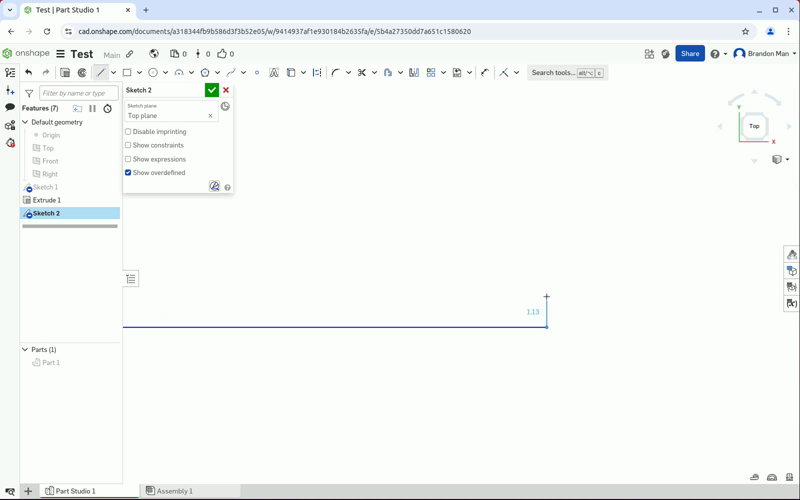
scroll(6)
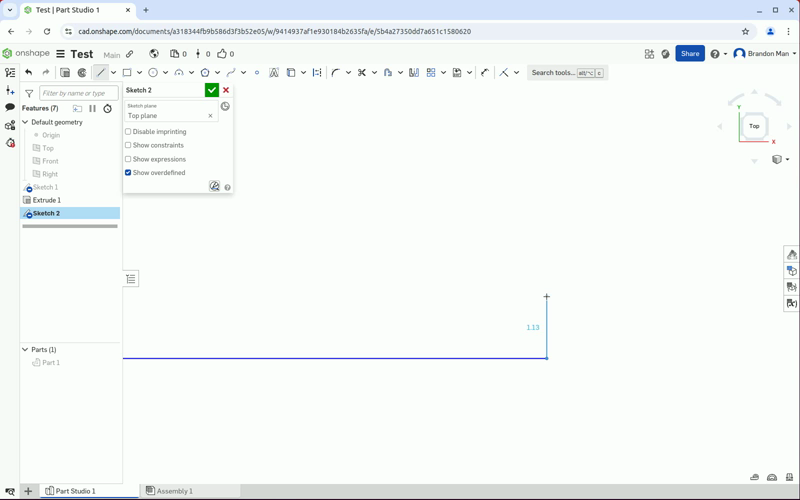
click(546, 296)
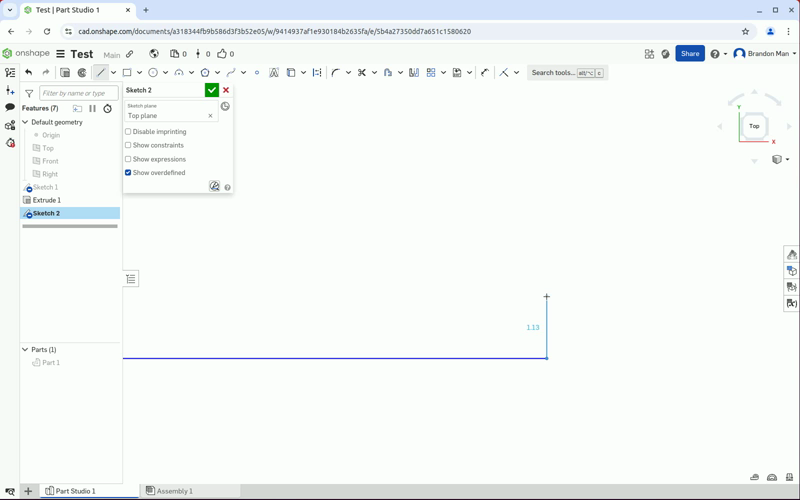
scroll(-6)
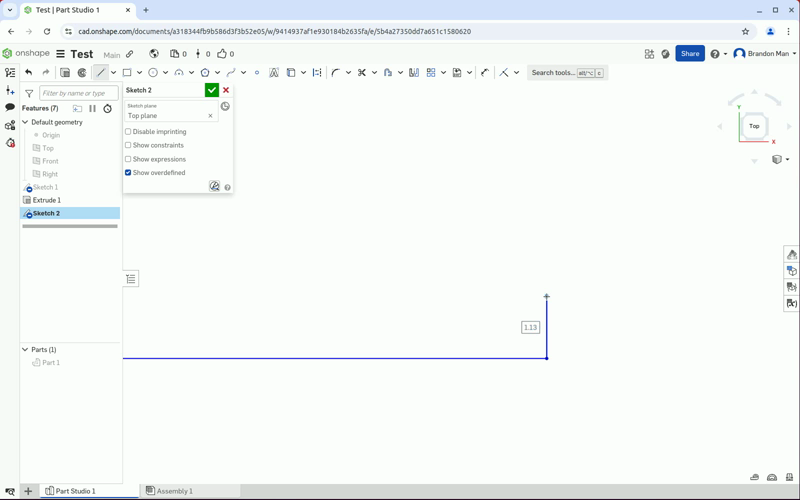
scroll(-6)
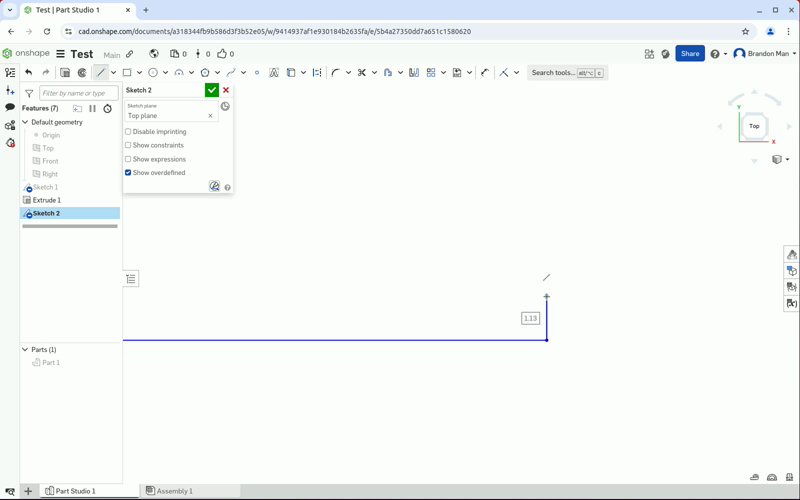
scroll(-6)
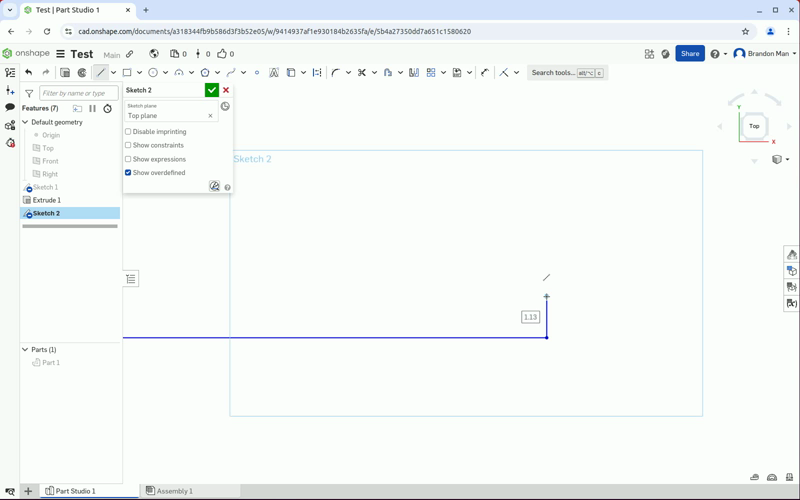
scroll(-6)
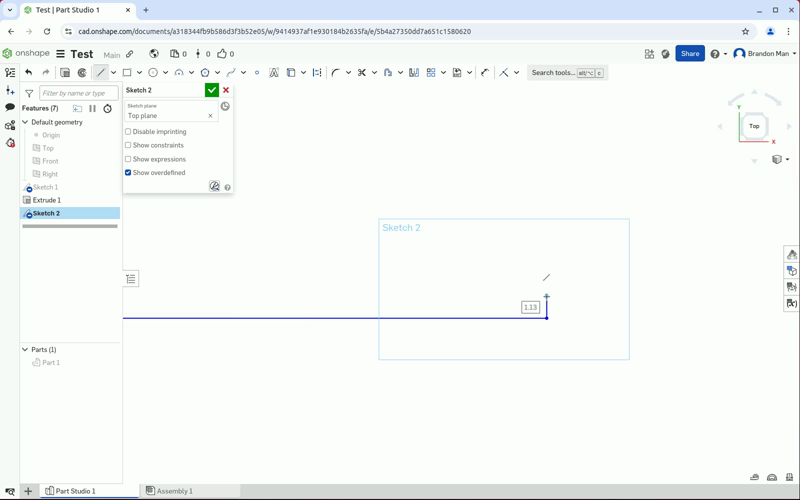
scroll(-6)
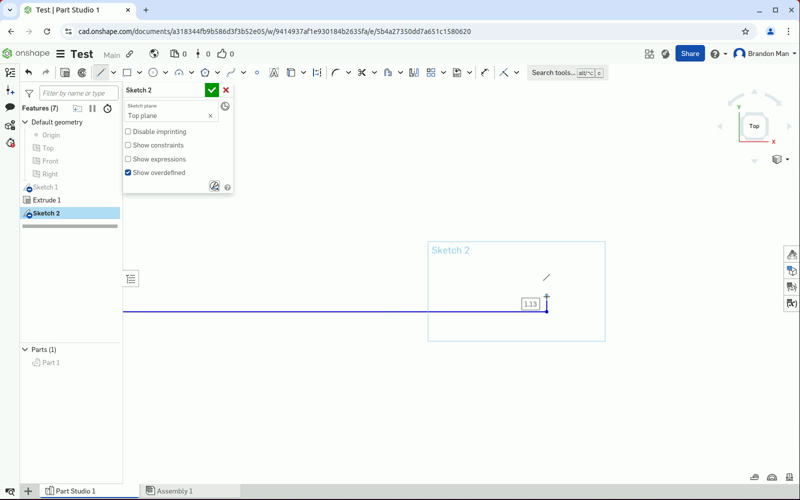
scroll(-6)
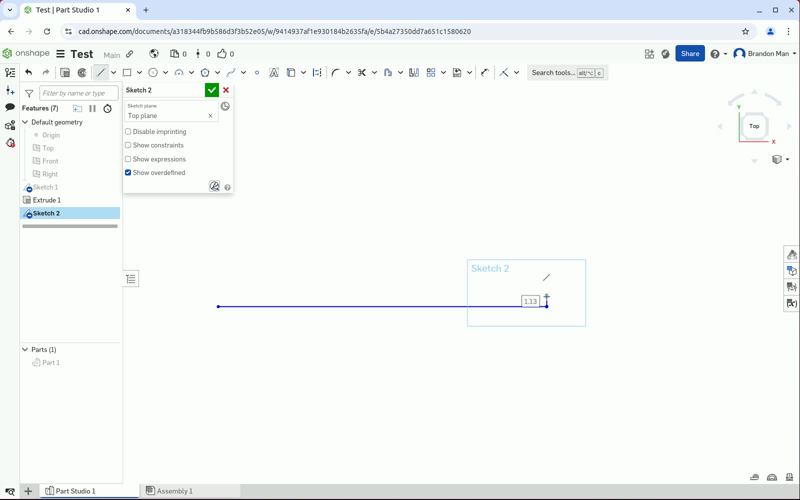
scroll(-6)
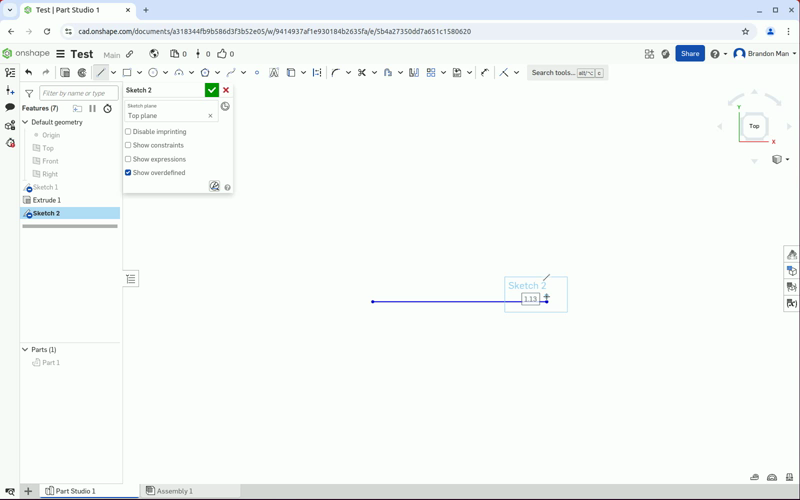
key_up(shift)
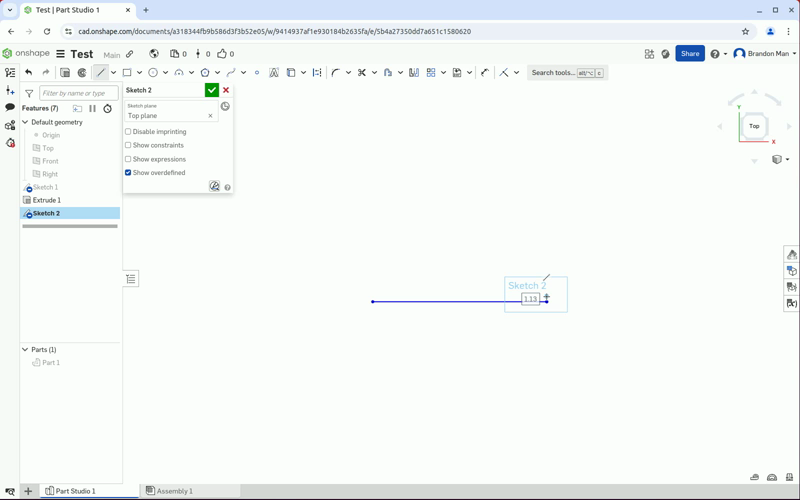
key_down(shift)
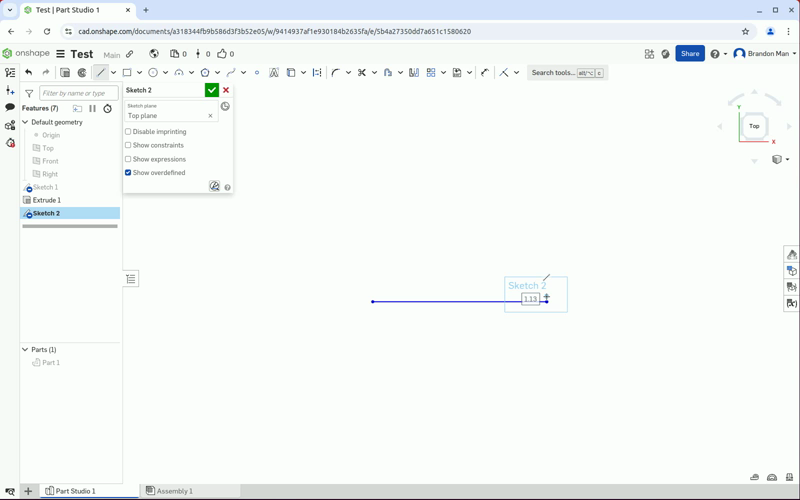
mouse_move(372, 296)
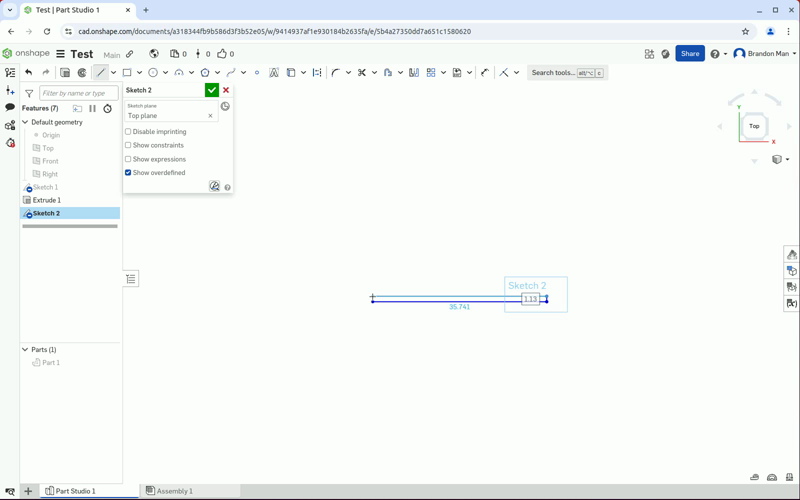
click(372, 296)
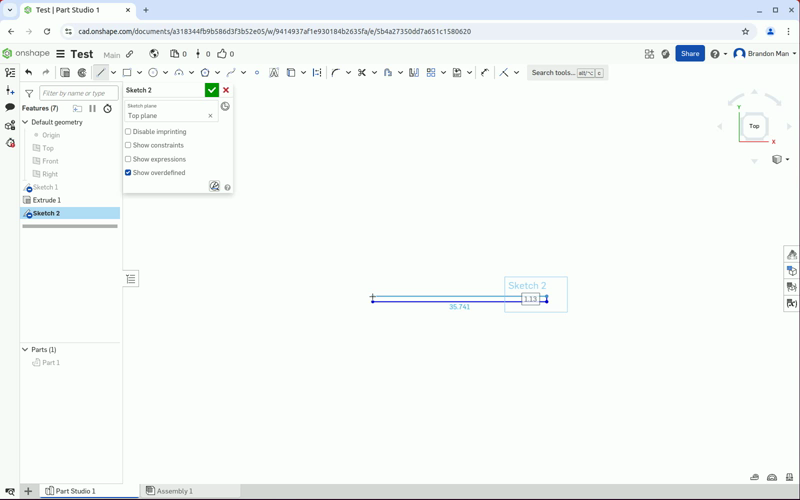
key_up(shift)
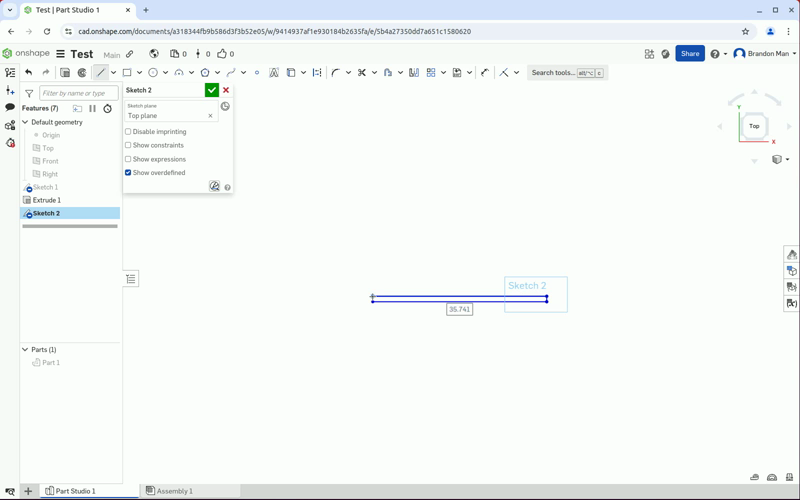
mouse_move(402, 296)
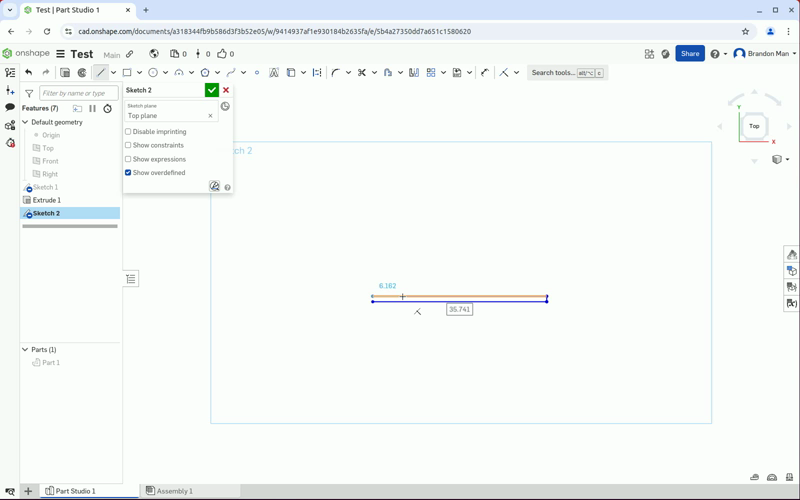
key_down(shift)
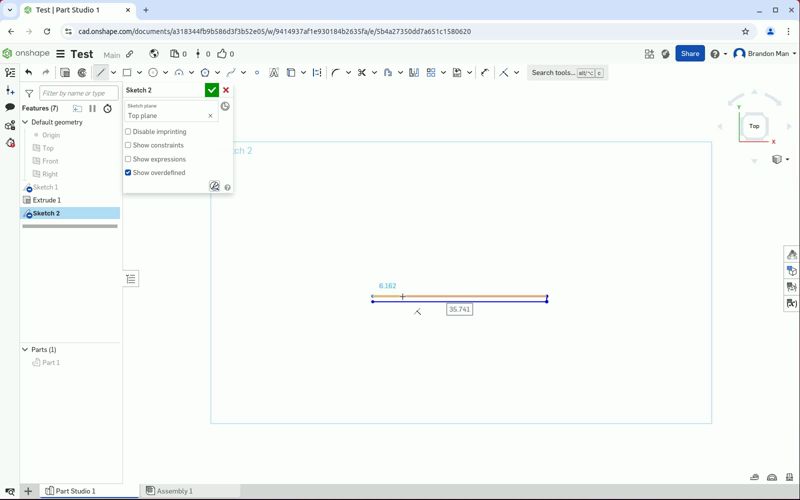
mouse_move(372, 301)
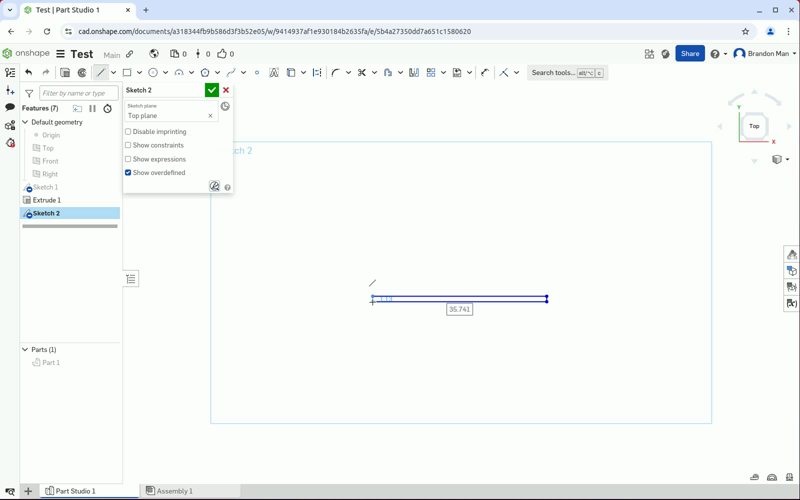
scroll(6)
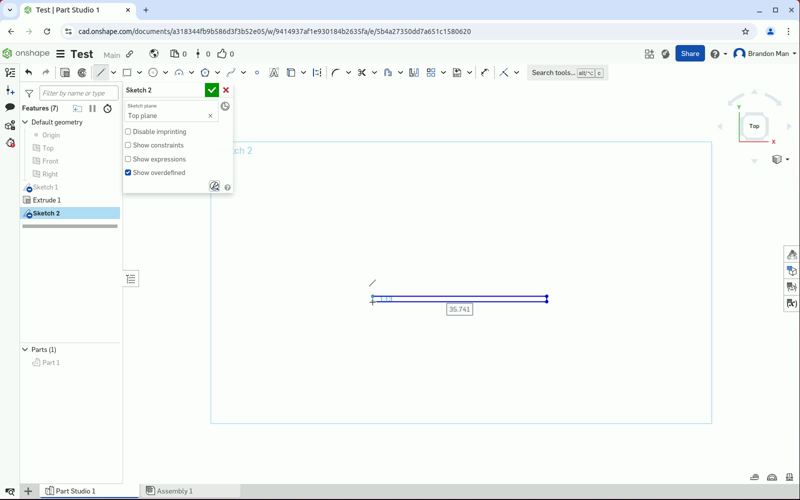
scroll(6)
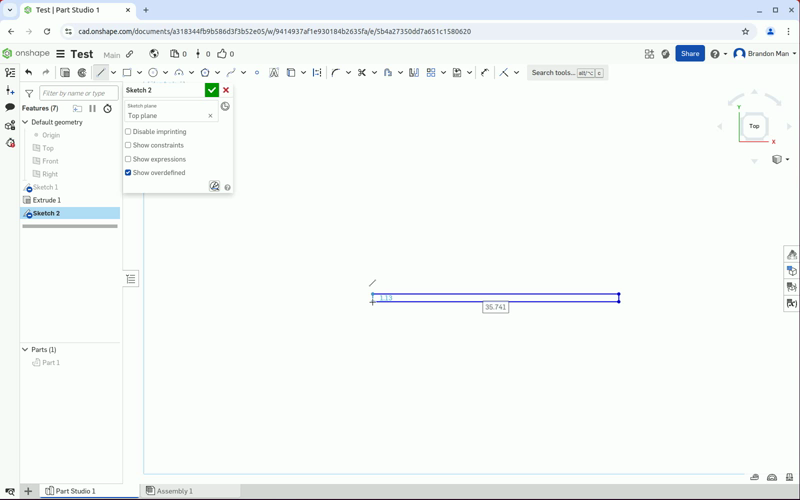
scroll(6)
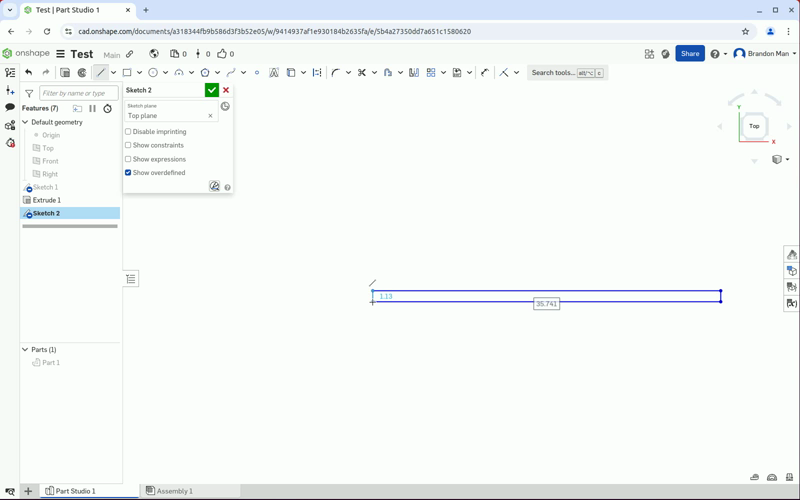
scroll(6)
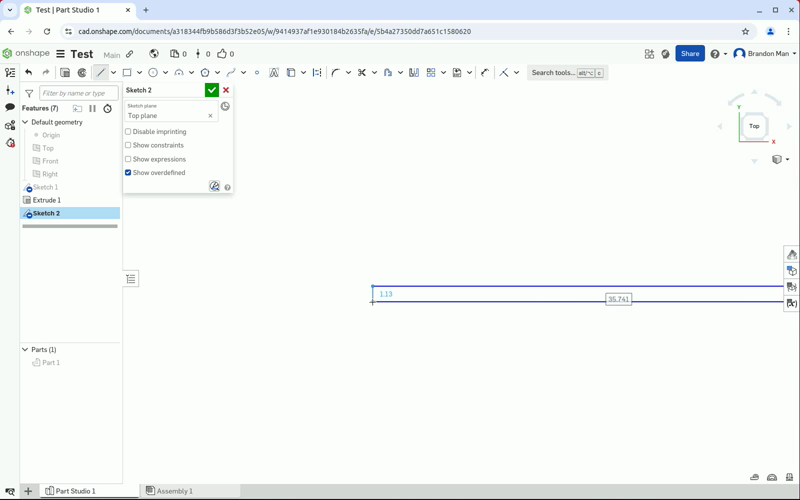
scroll(6)
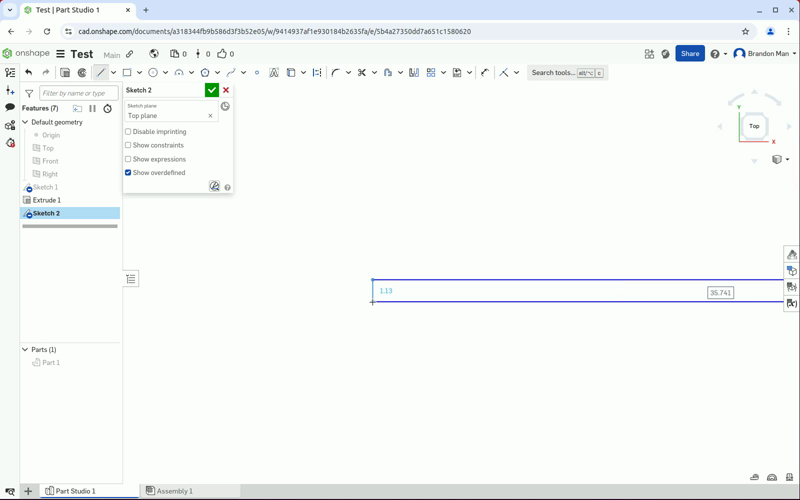
scroll(6)
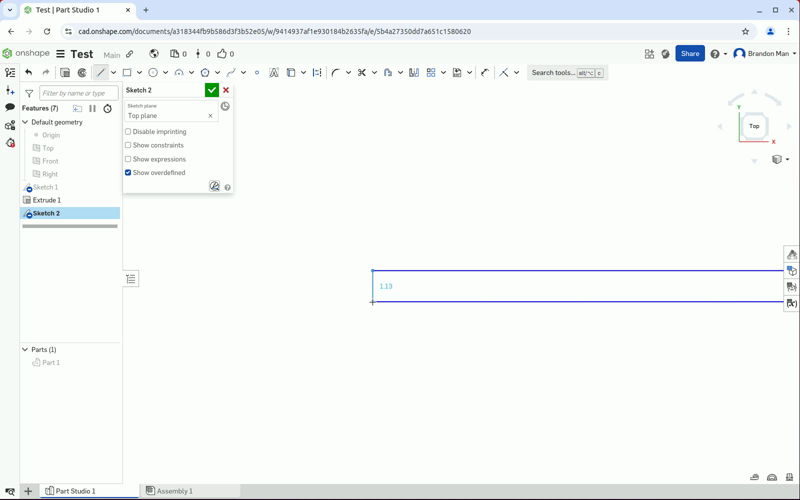
scroll(6)
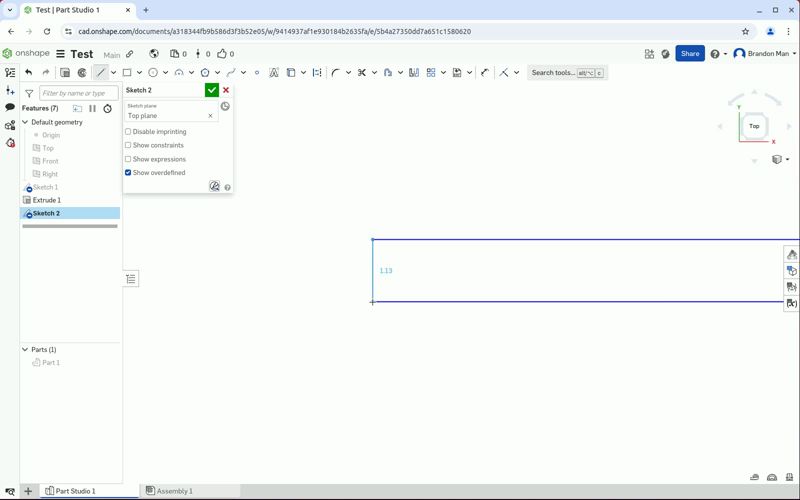
key_up(shift)
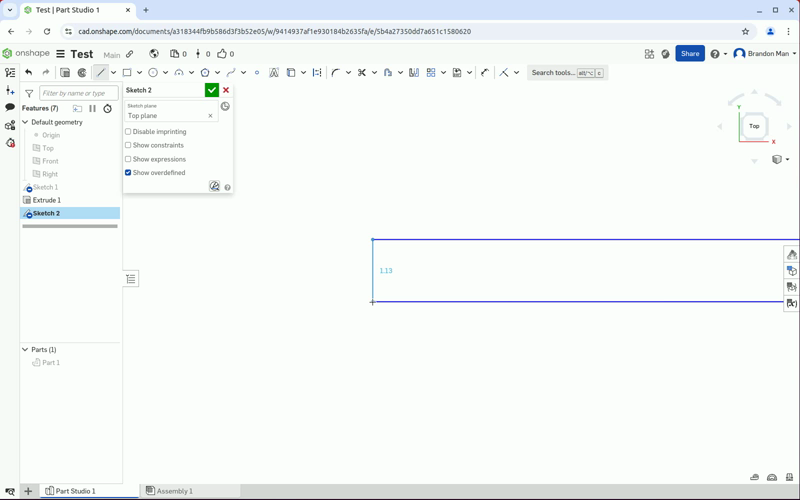
click(372, 301)
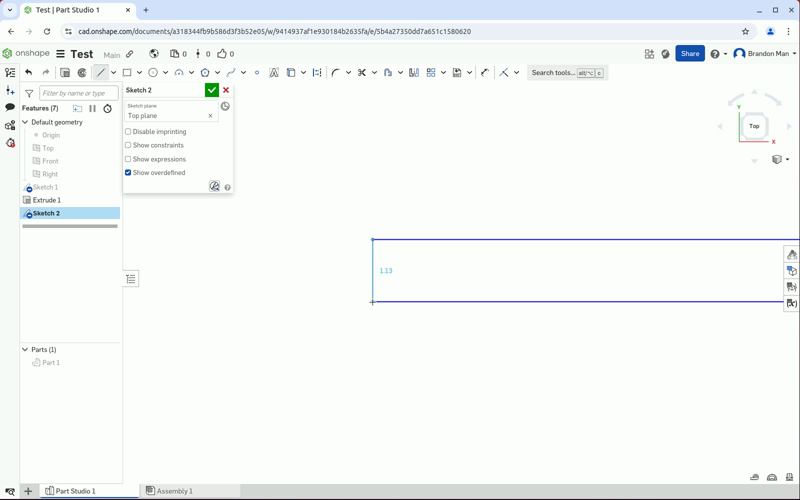
scroll(-6)
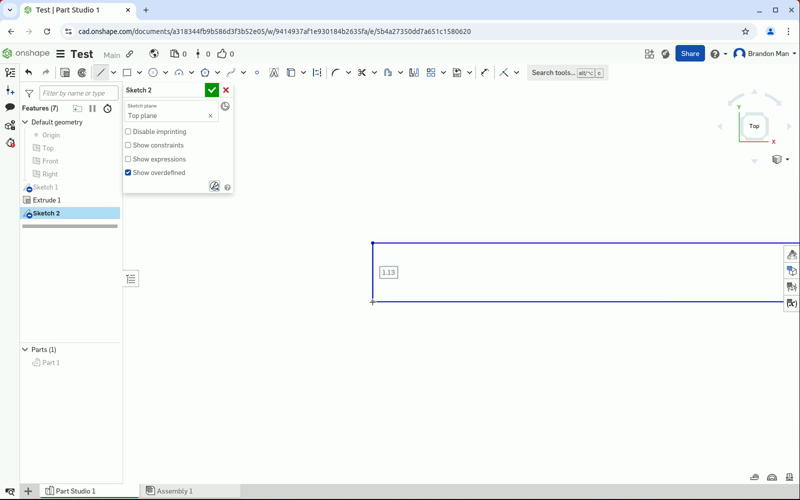
scroll(-6)
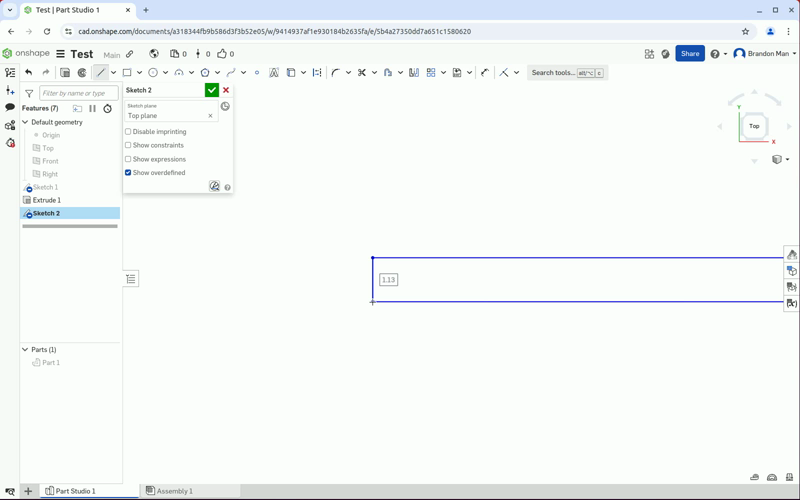
scroll(-6)
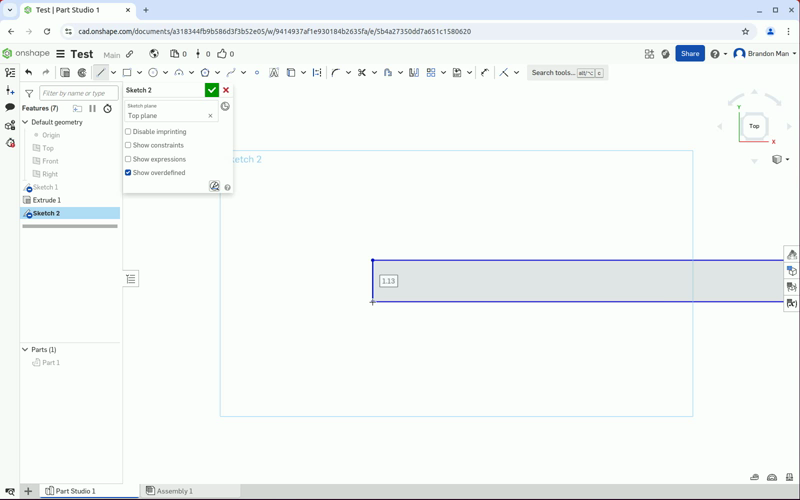
scroll(-6)
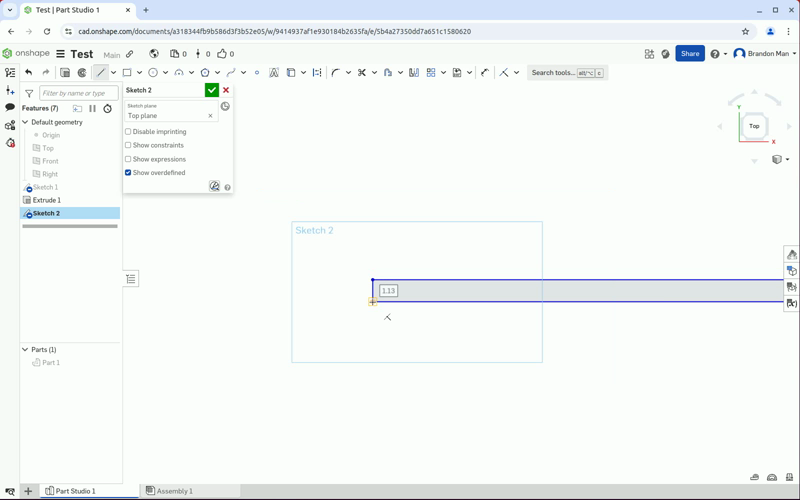
scroll(-6)
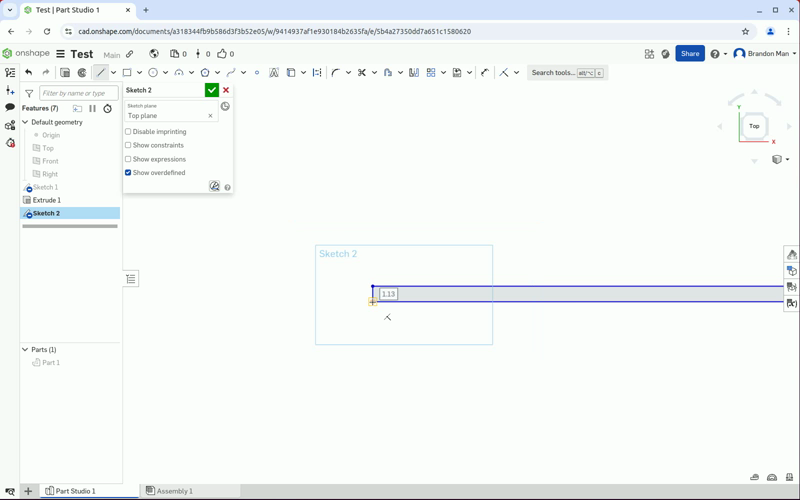
scroll(-6)
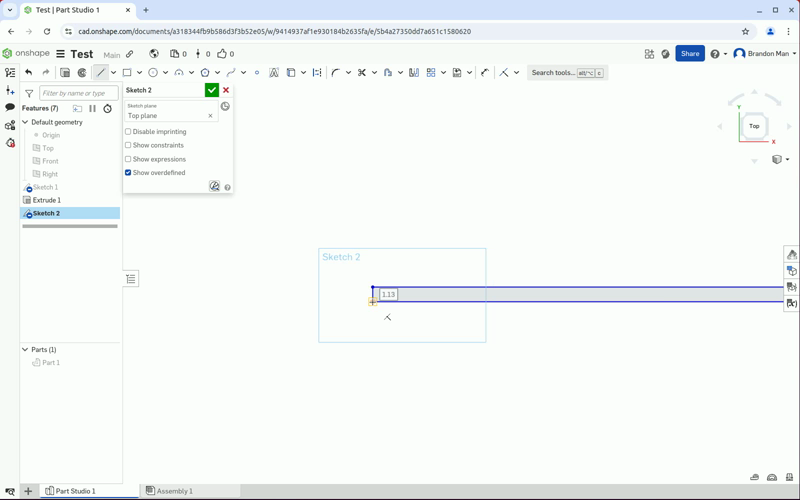
scroll(-6)
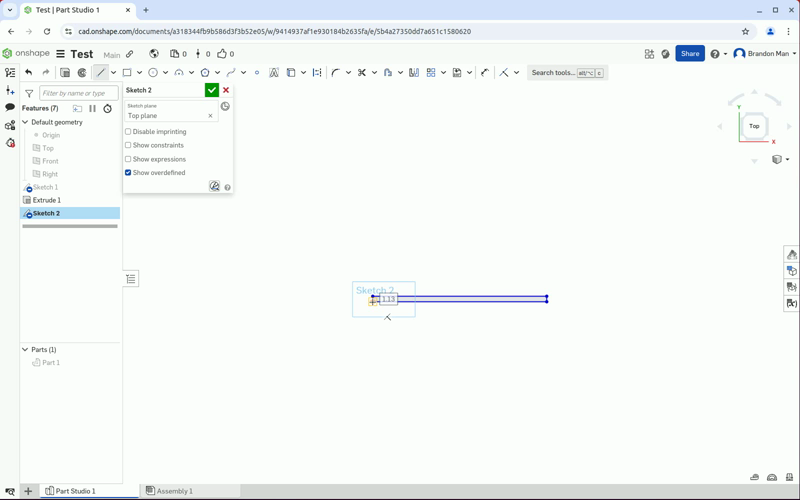
key(esc)
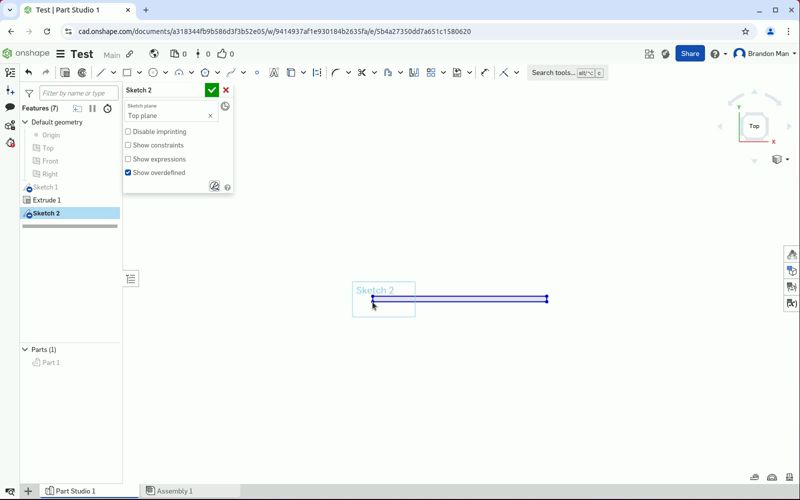
mouse_move(514, 301)
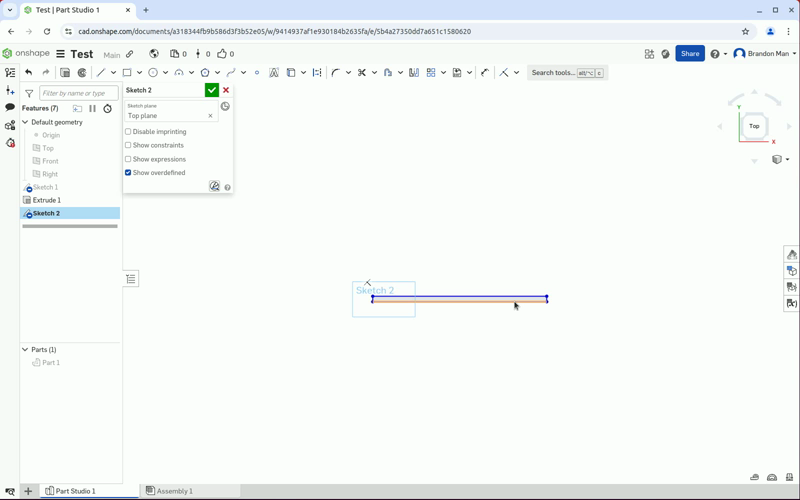
scroll(6)
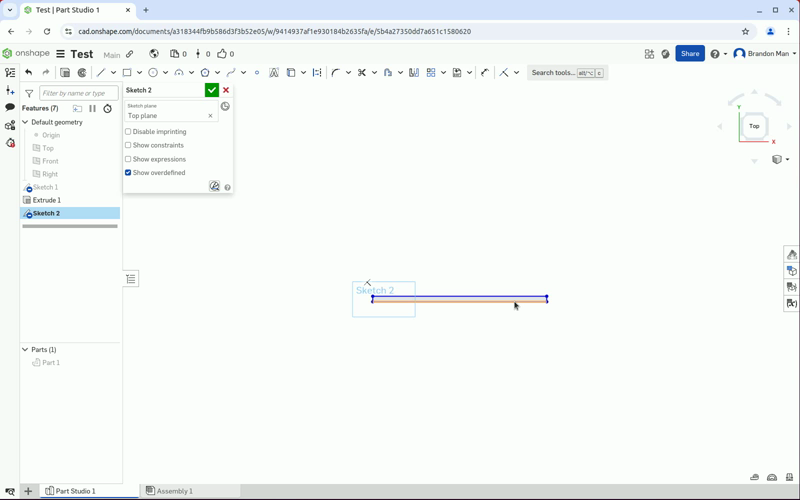
scroll(6)
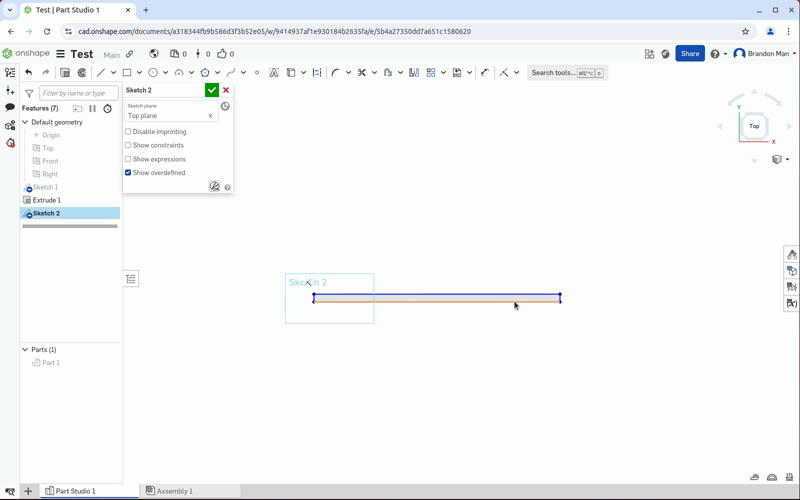
scroll(6)
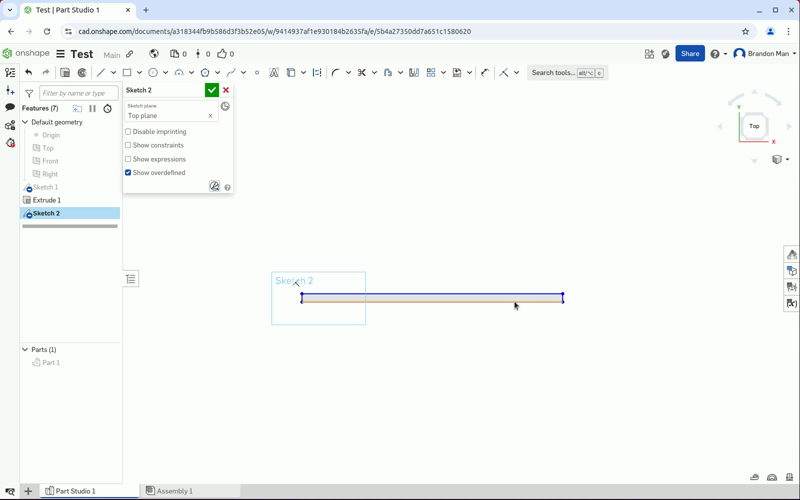
scroll(6)
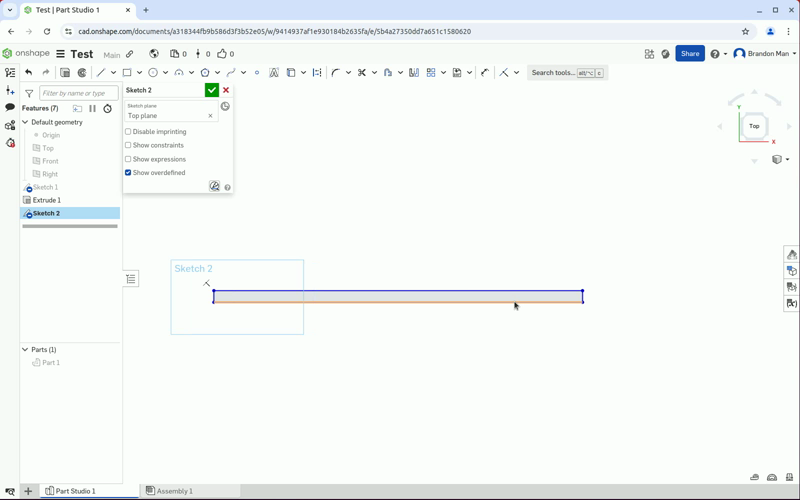
scroll(6)
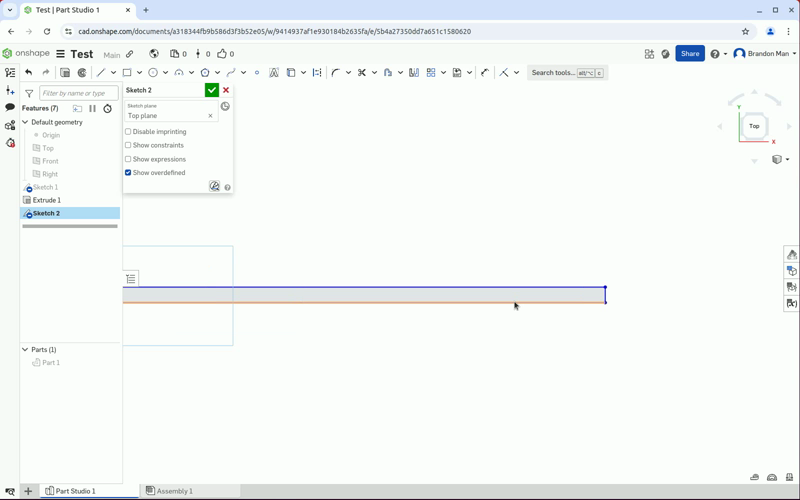
scroll(6)
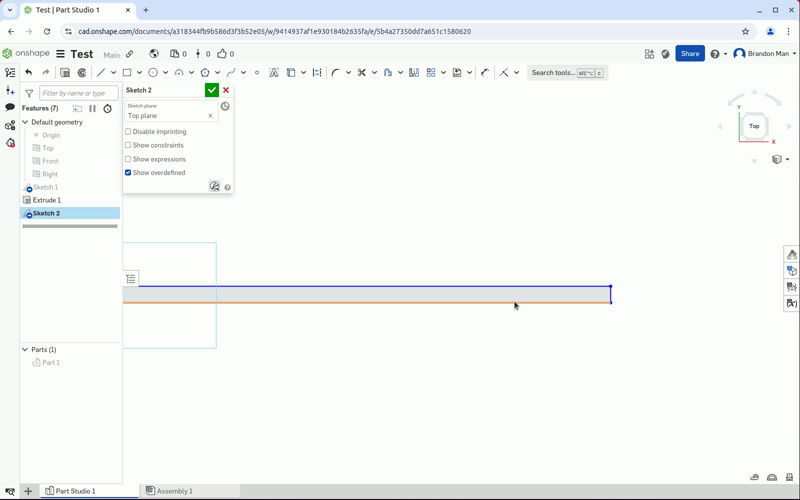
scroll(6)
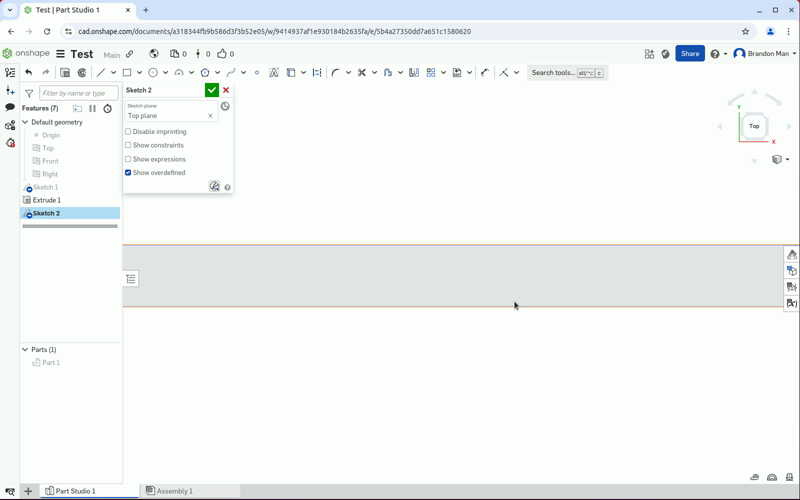
click(514, 301)
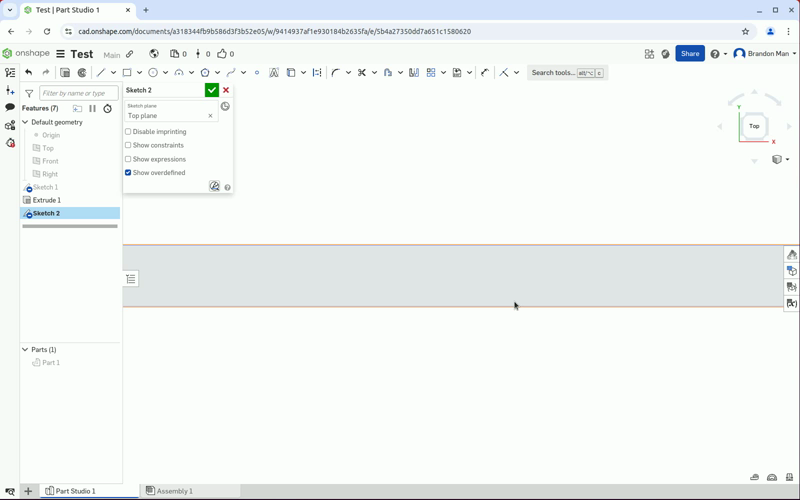
scroll(-6)
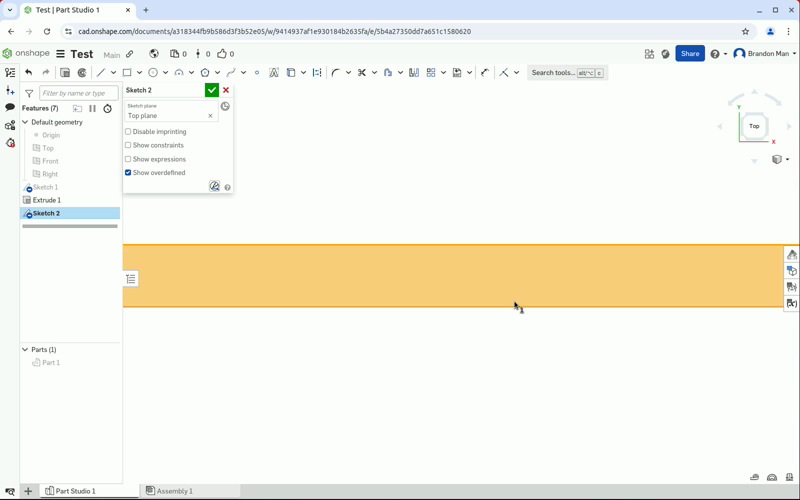
scroll(-6)
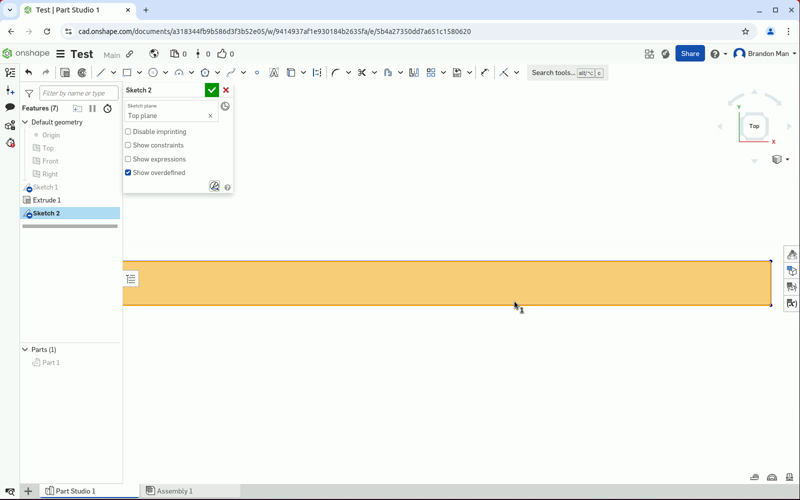
scroll(-6)
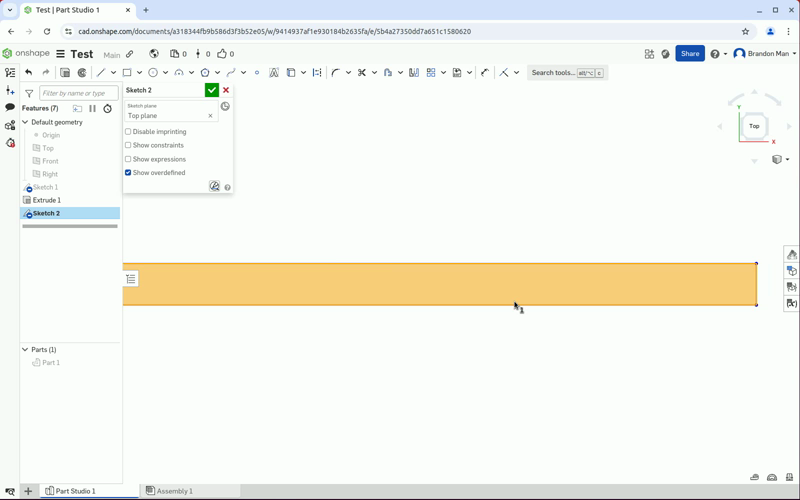
scroll(-6)
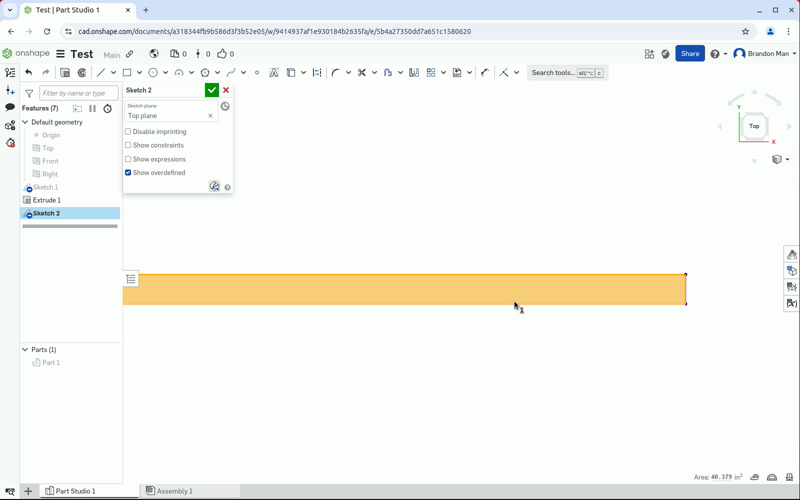
scroll(-6)
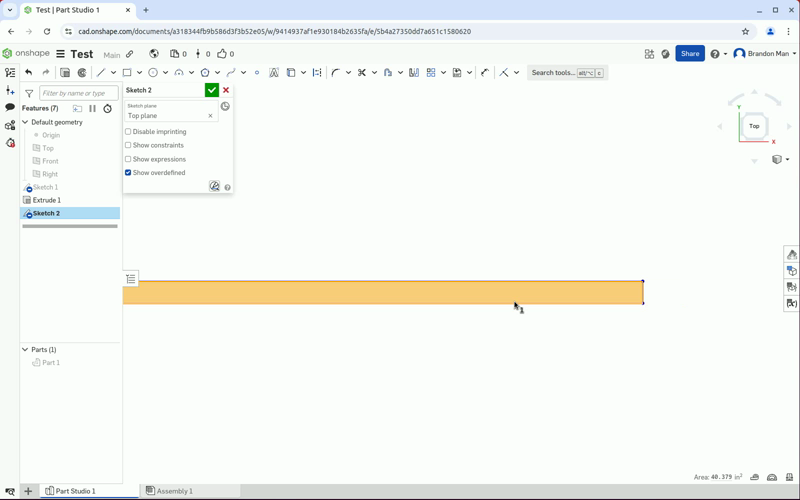
scroll(-6)
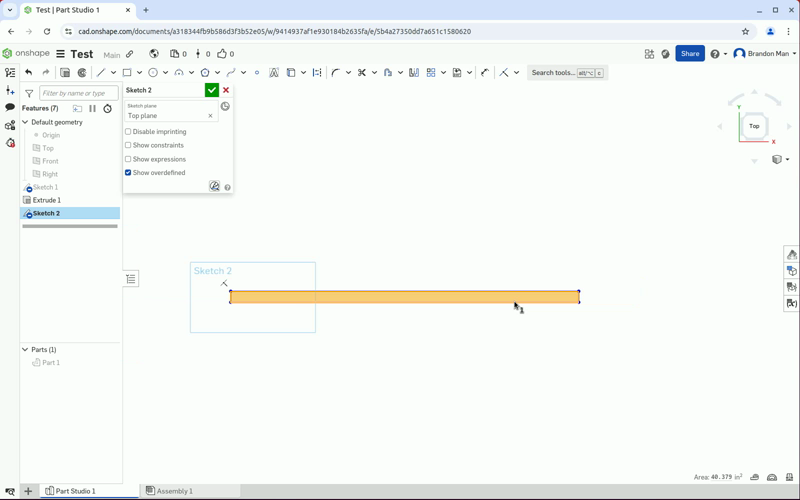
scroll(-6)
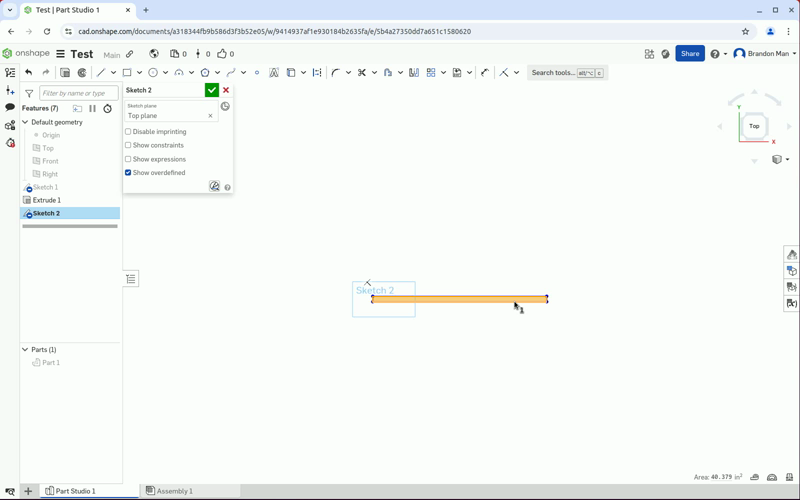
mouse_move(73, 352)
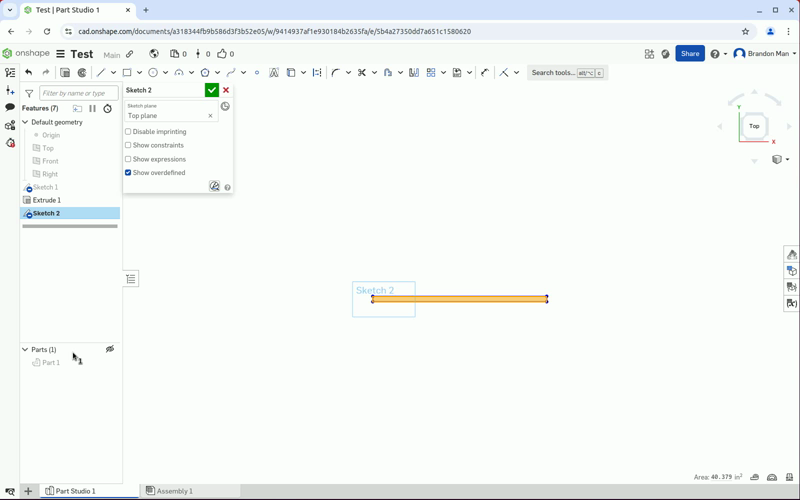
key(shift+y)
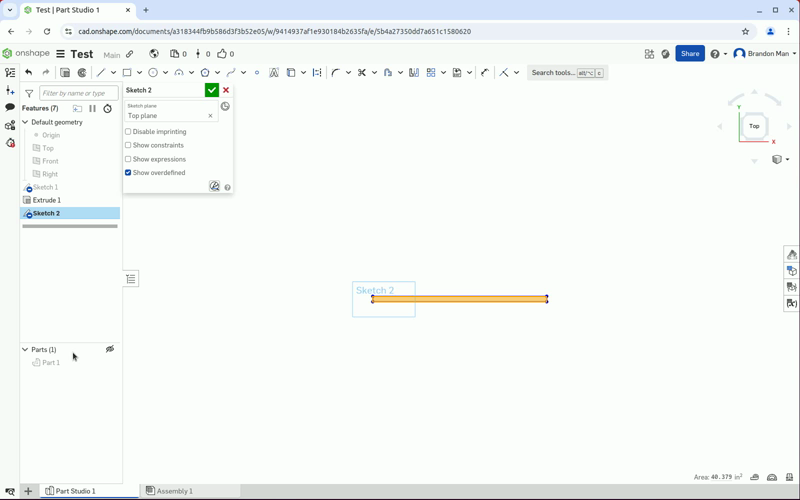
key(shift+e)
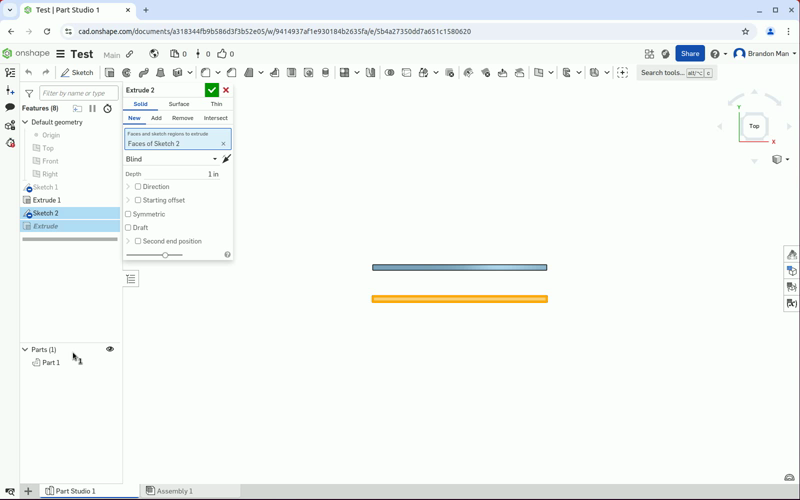
mouse_move(143, 106)
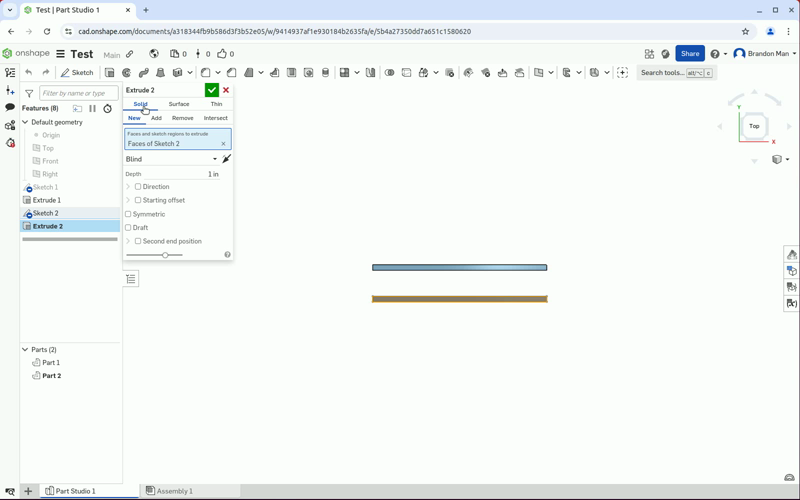
click(143, 106)
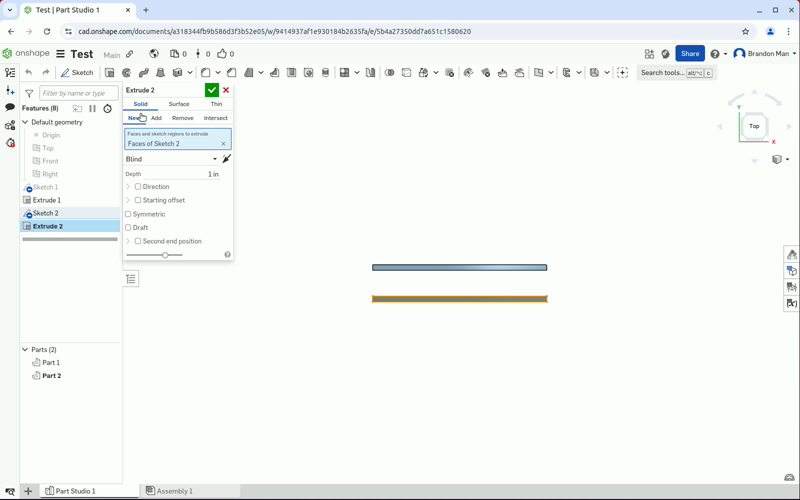
mouse_move(137, 120)
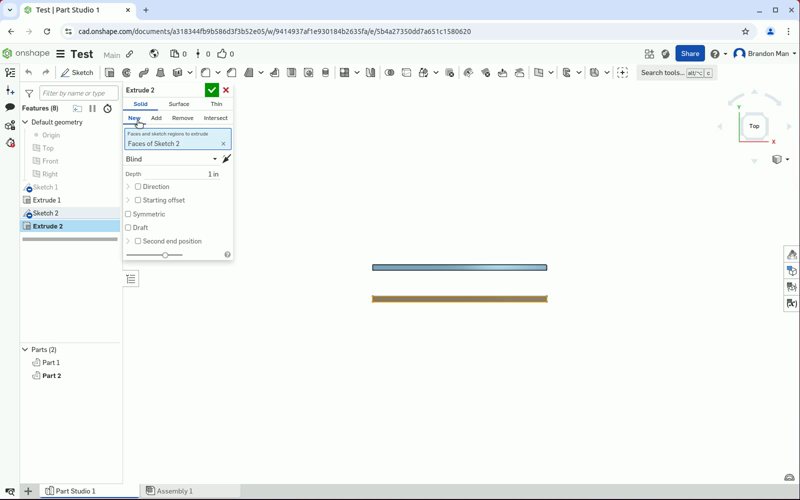
click(137, 120)
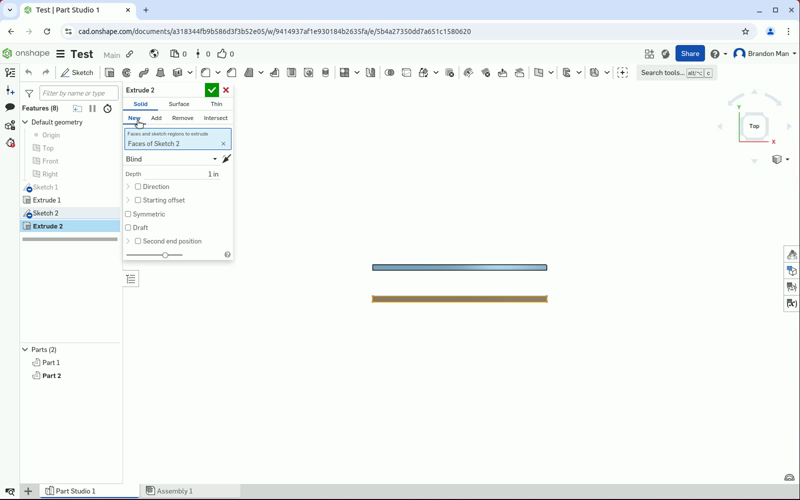
key(tab, 4)
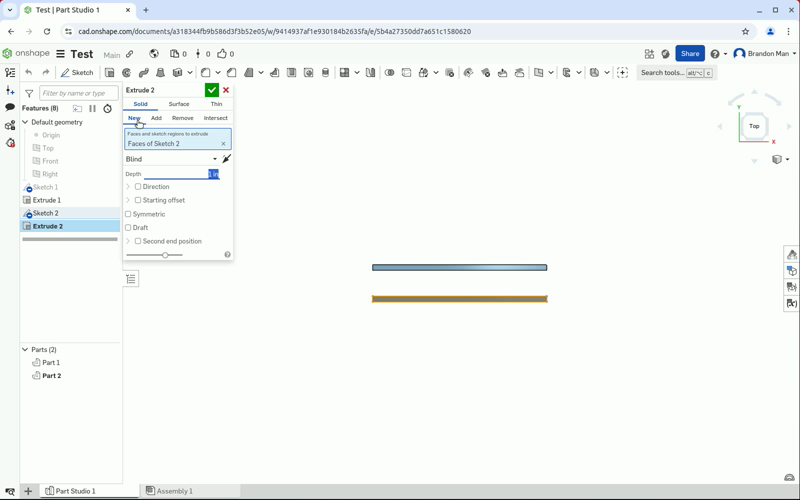
text(23.108)
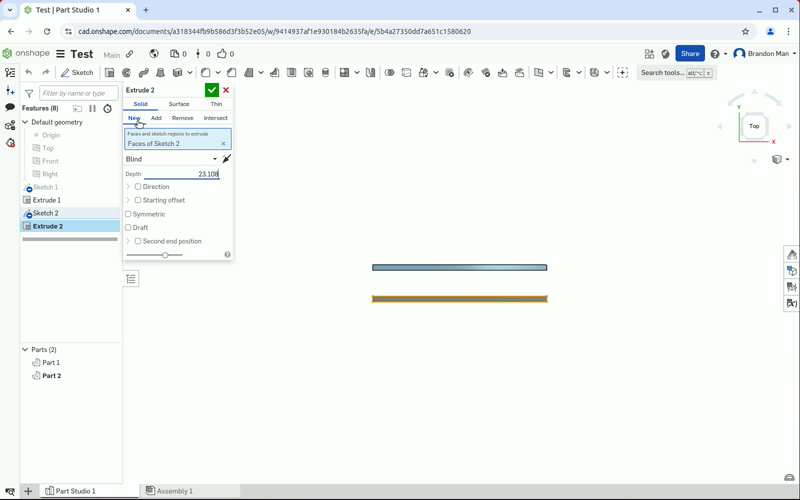
key(enter)
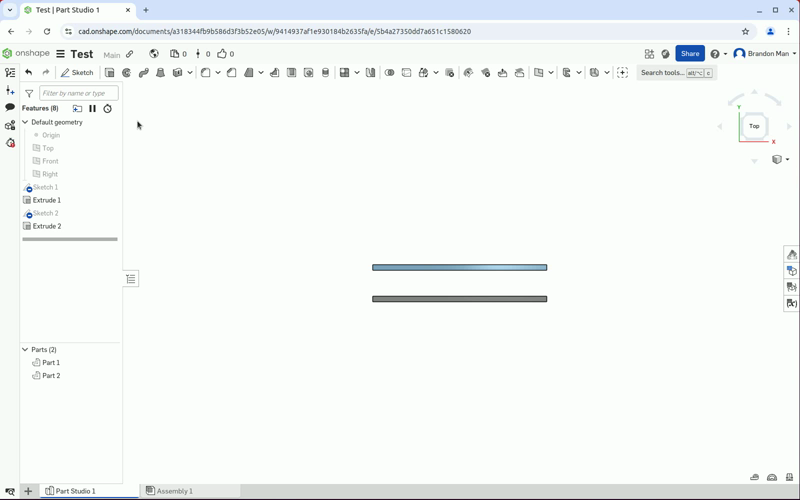
key(shift+h)
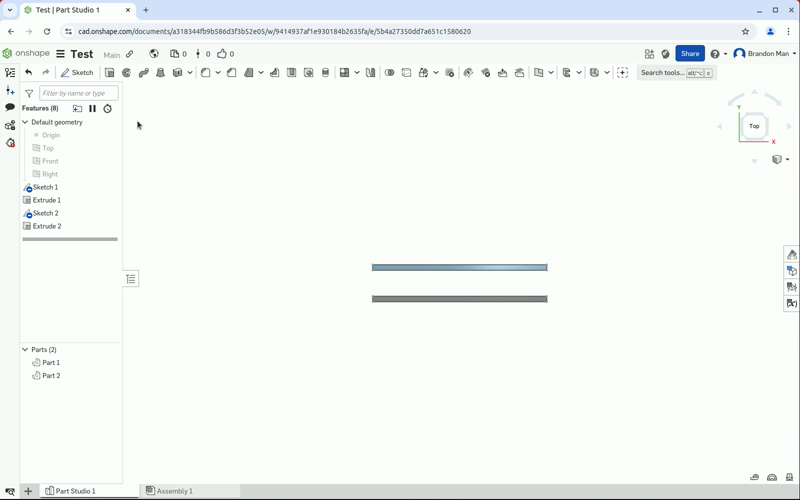
key(shift+h)
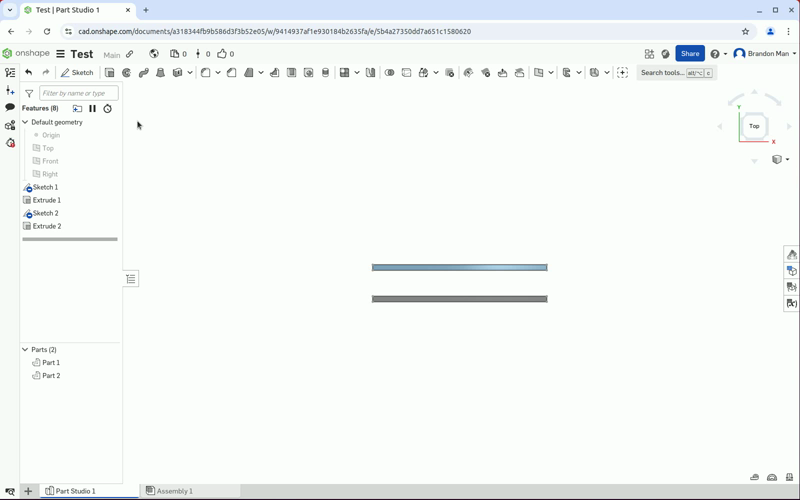
key(shift+7)
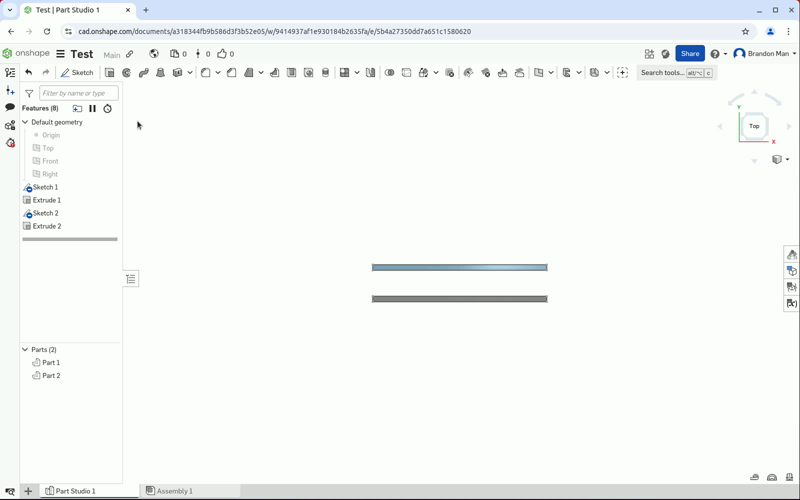
key(up, 3)
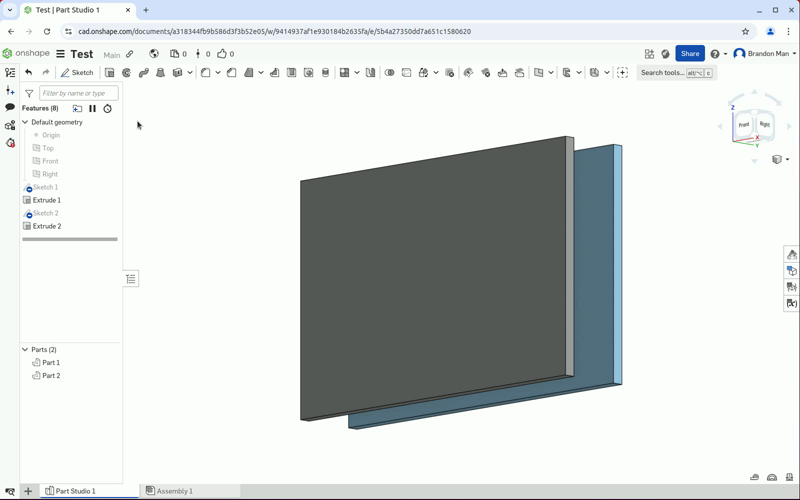
key(left, 3)
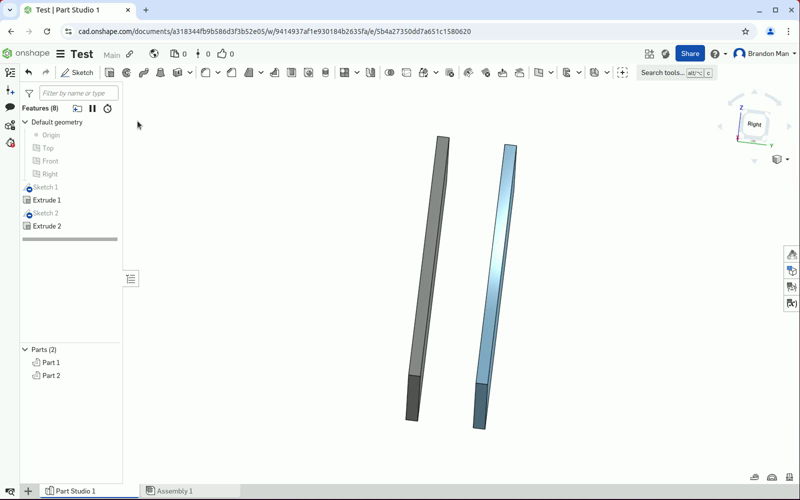
key(right, 3)
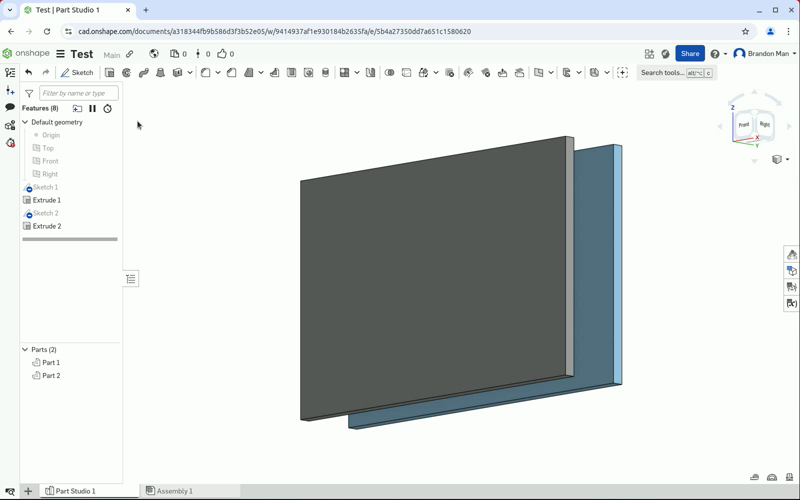
key(down, 3)
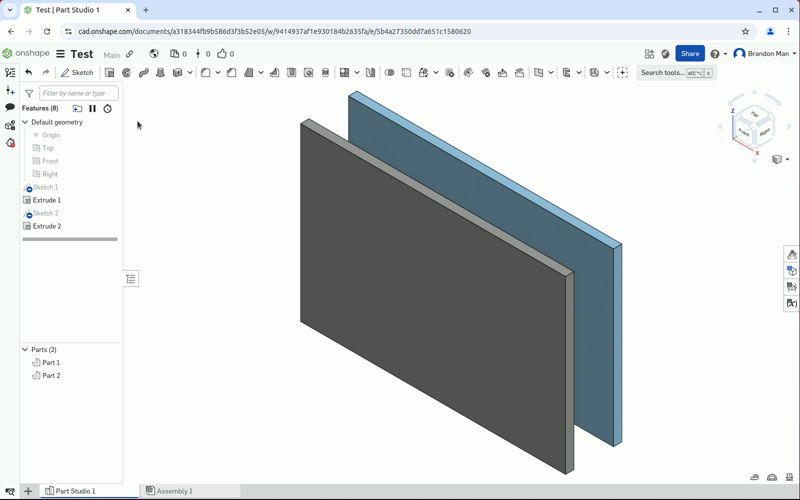
mouse_move(73, 189)
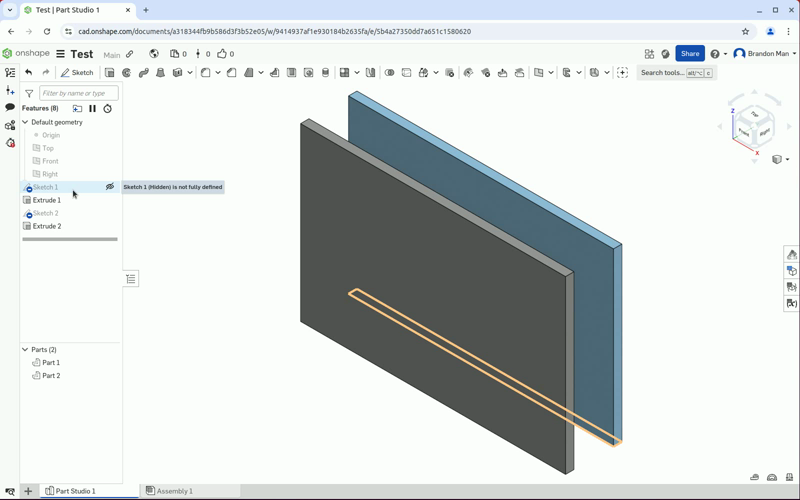
click(73, 189)